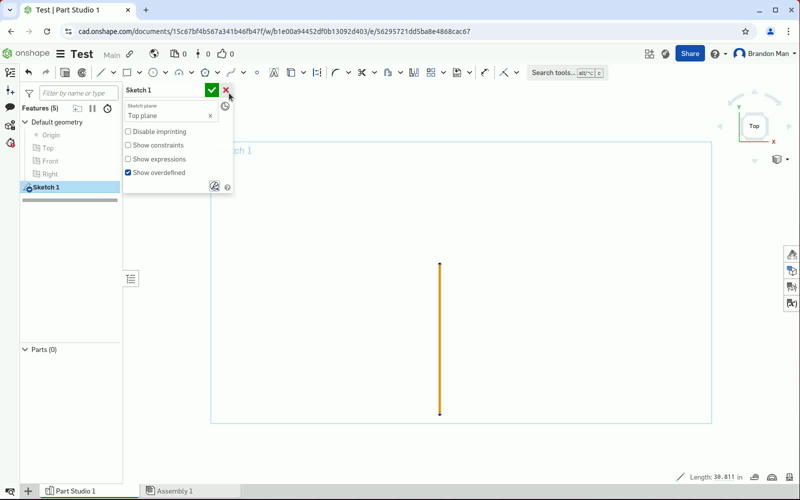
key(shift+h)
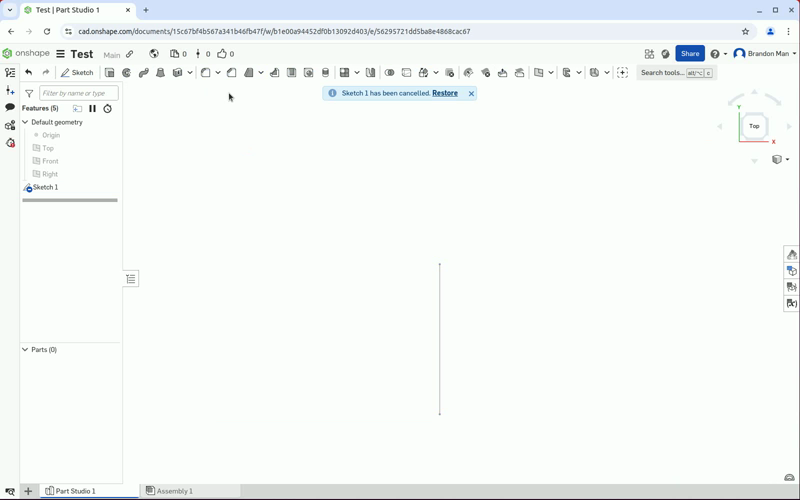
key(shift+s)
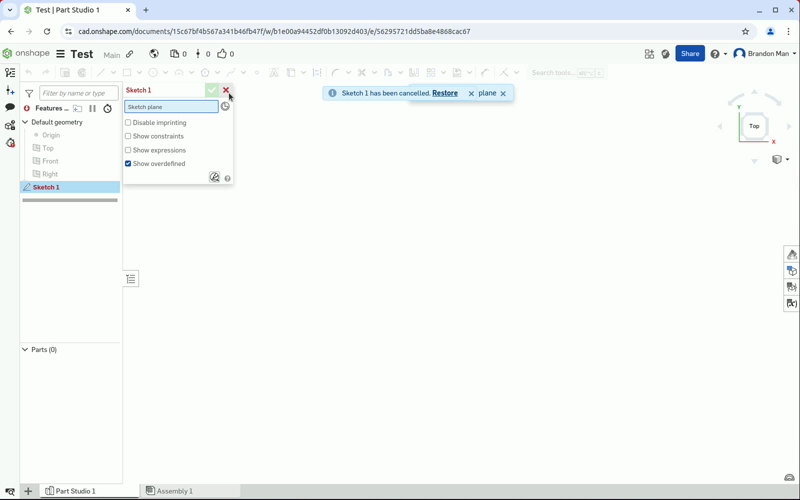
mouse_move(73, 150)
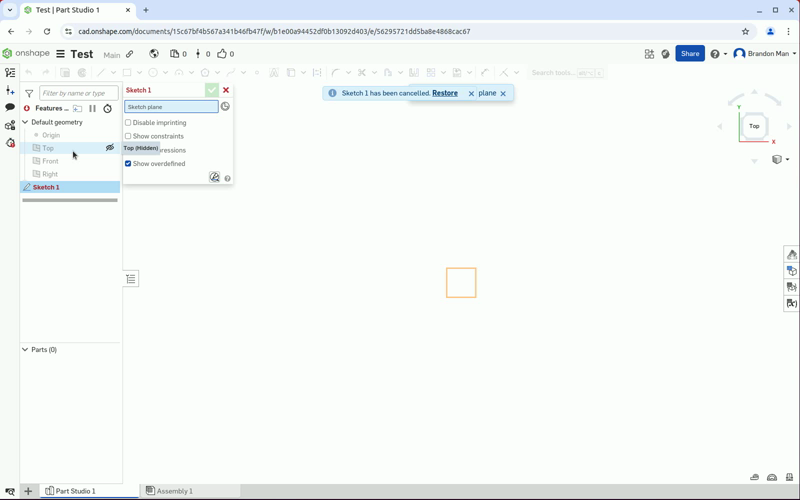
click(73, 150)
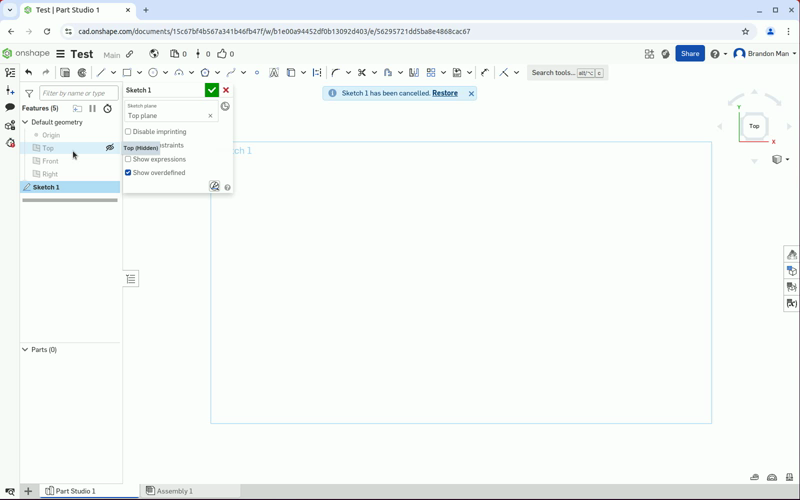
mouse_move(73, 352)
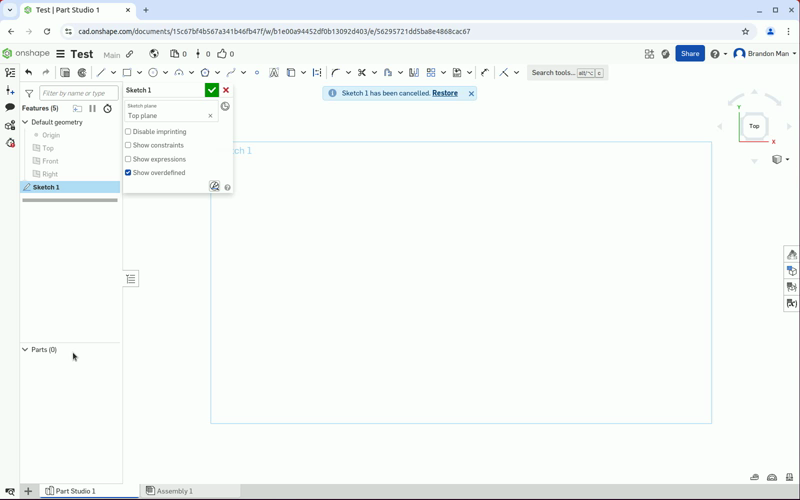
key(y)
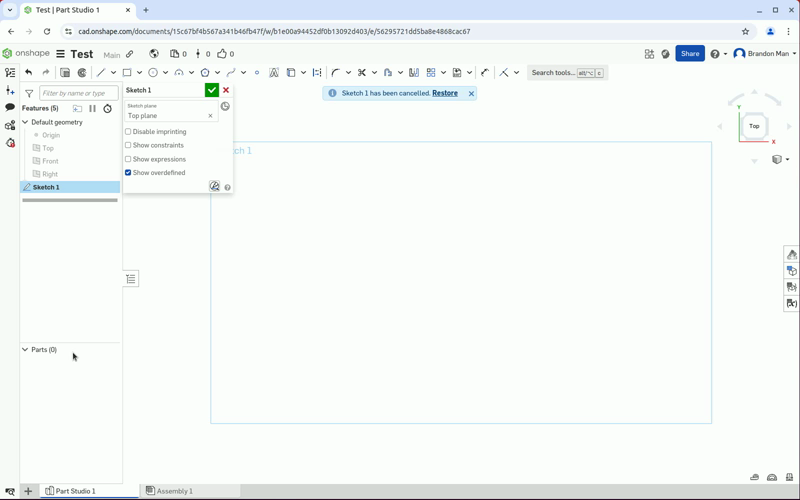
key(a)
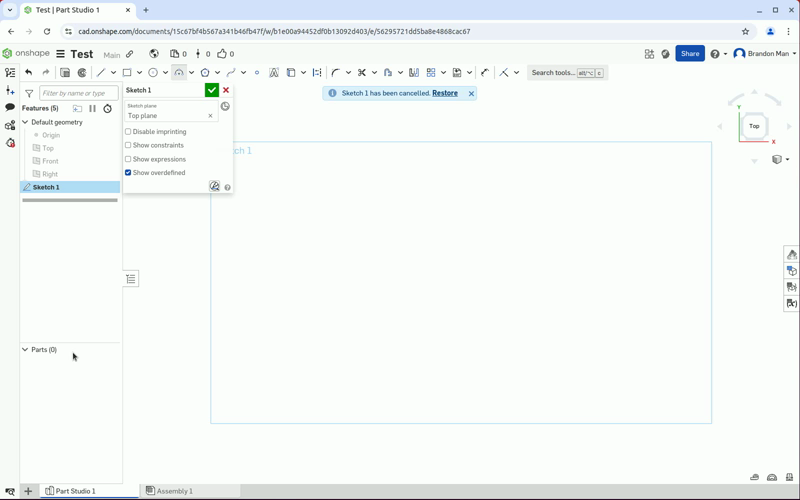
key_down(shift)
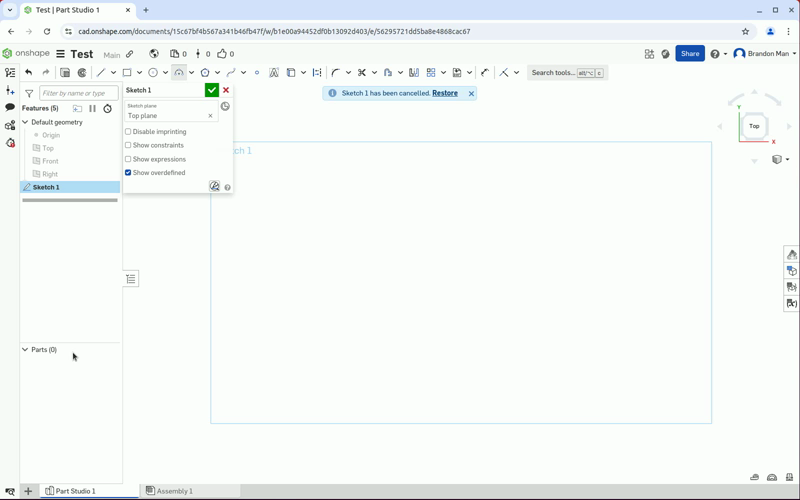
mouse_move(414, 272)
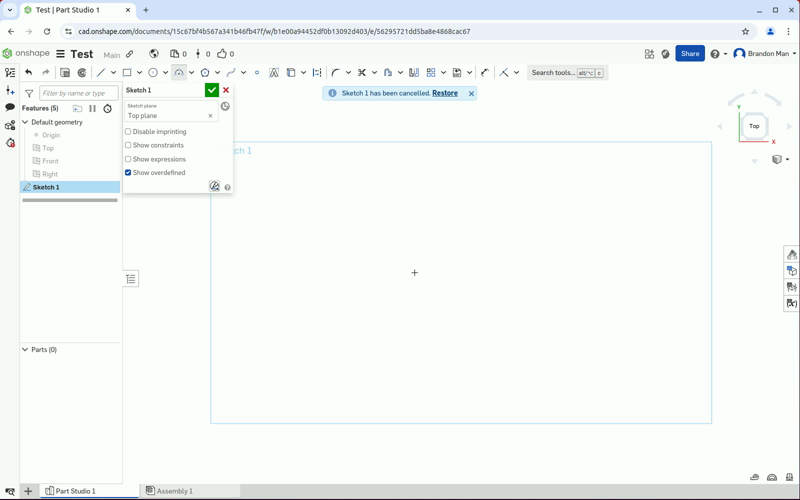
click(414, 272)
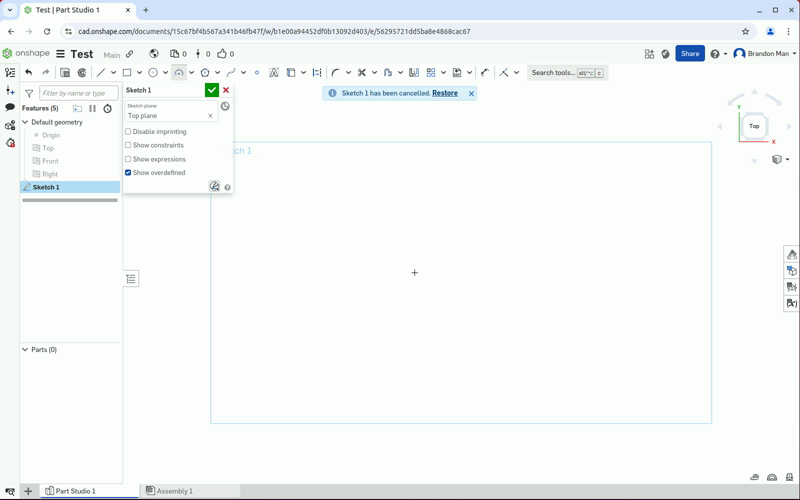
key_up(shift)
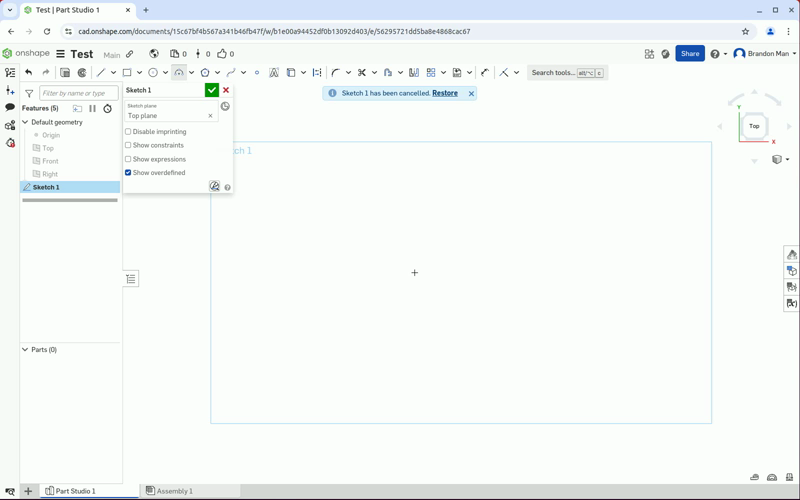
key_down(shift)
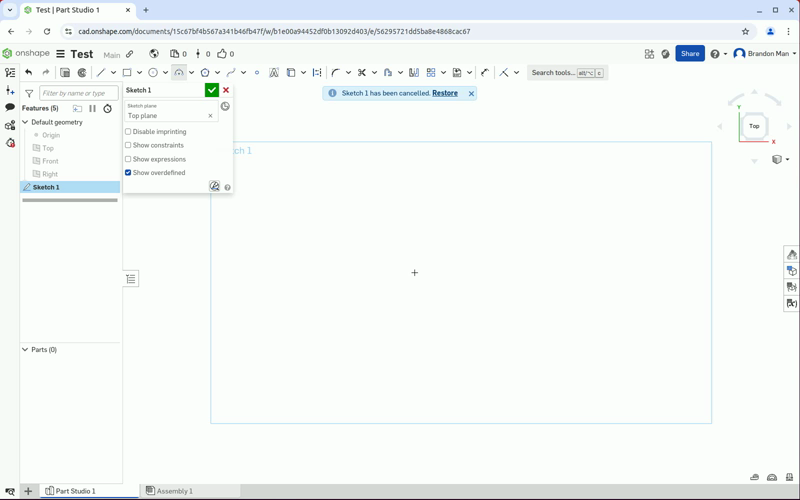
mouse_move(430, 290)
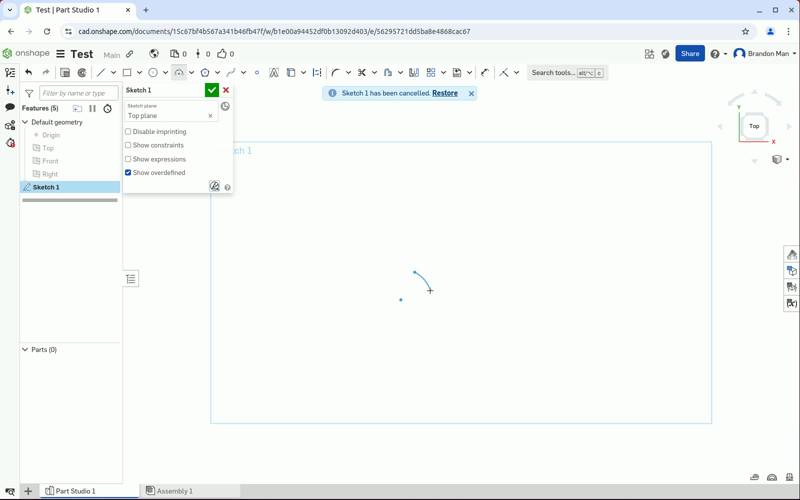
click(430, 290)
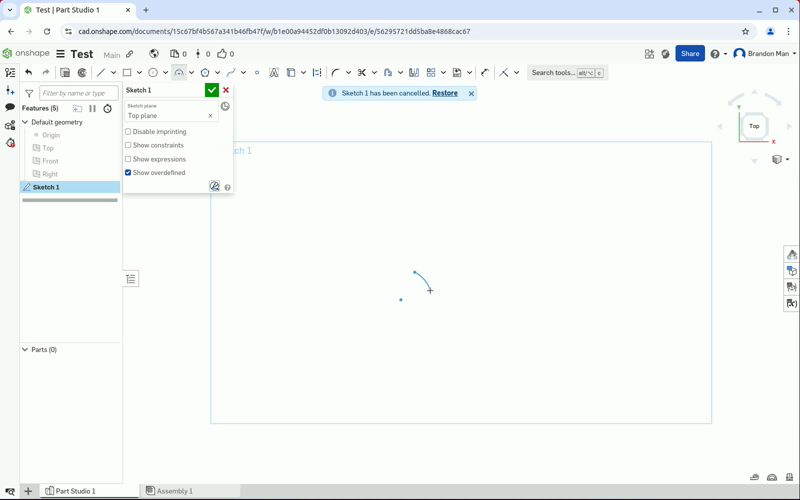
mouse_move(426, 278)
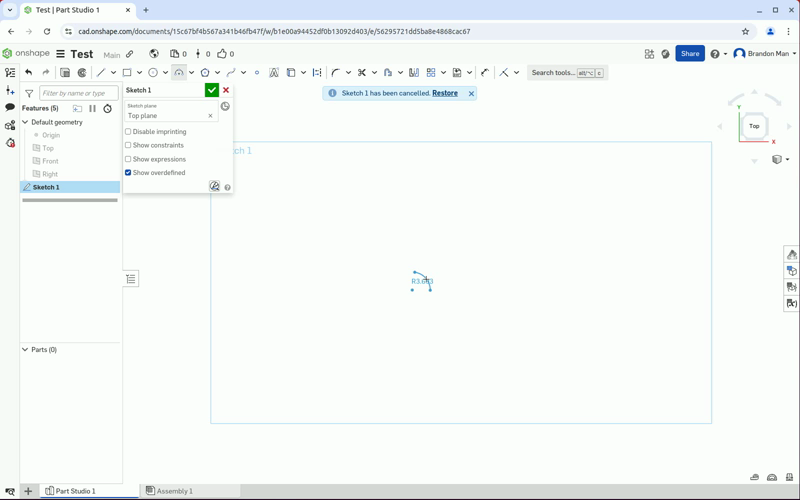
click(426, 278)
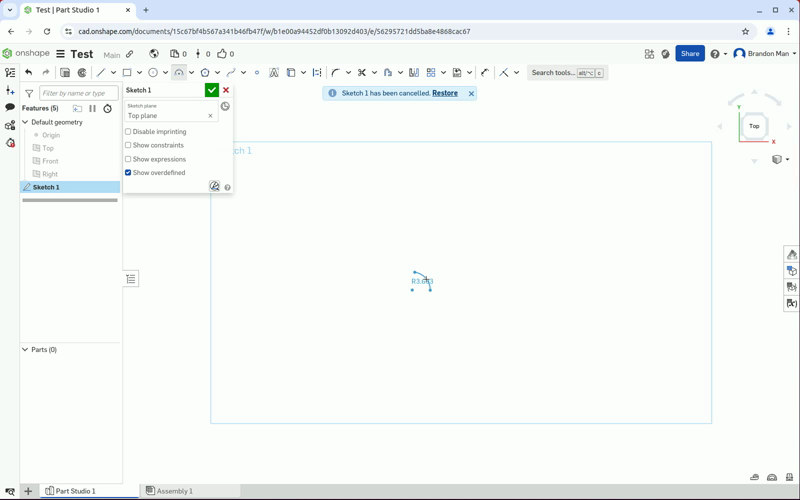
key_up(shift)
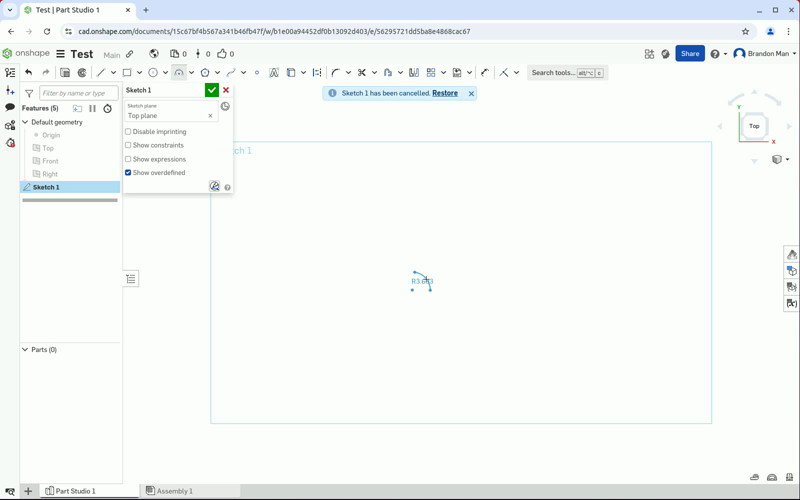
mouse_move(430, 290)
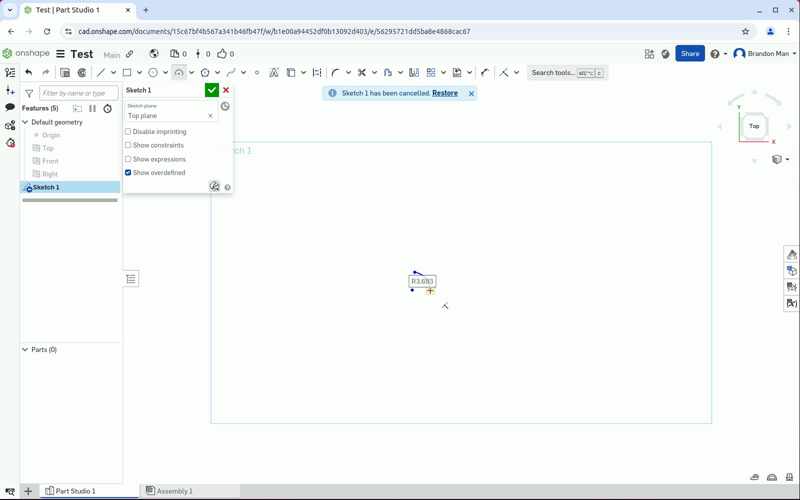
click(430, 290)
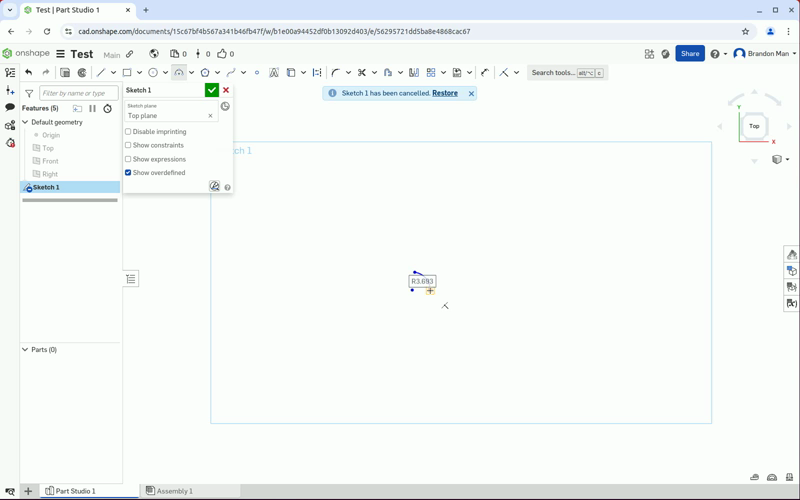
key_down(shift)
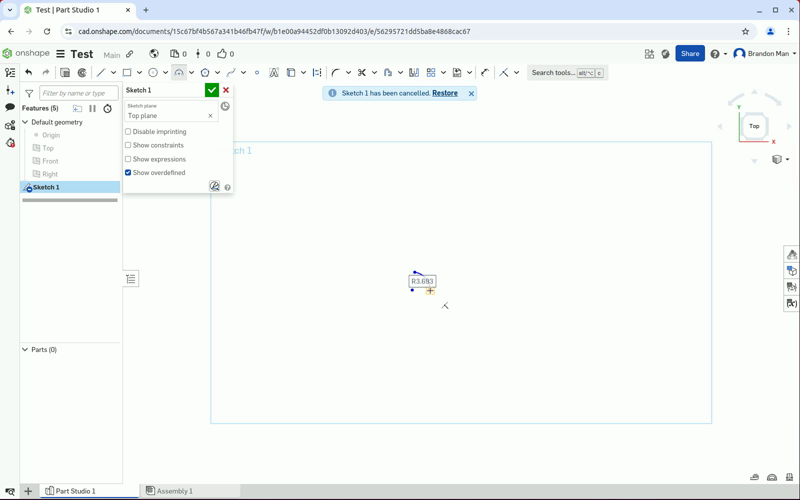
mouse_move(489, 290)
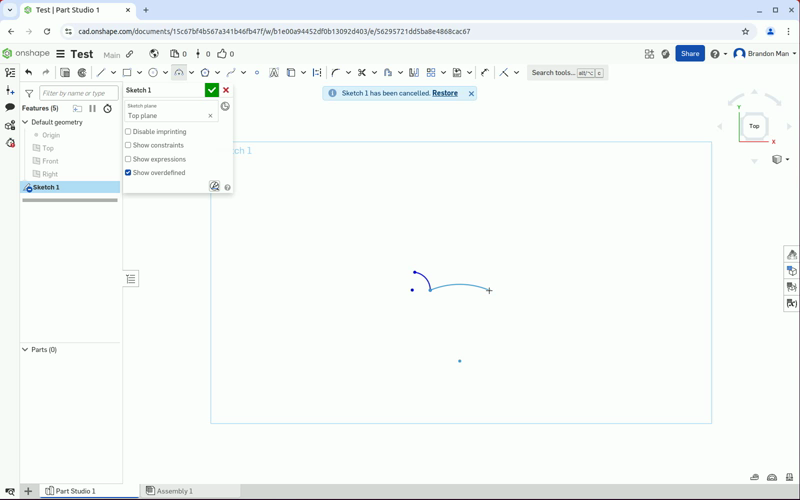
click(489, 290)
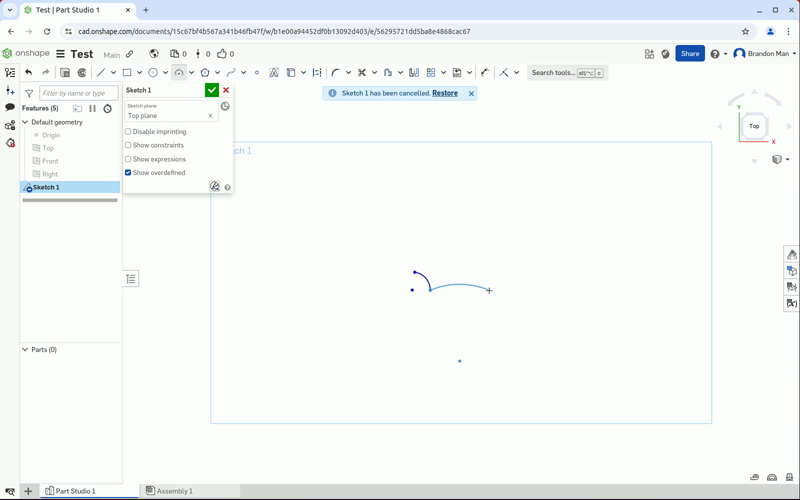
mouse_move(459, 281)
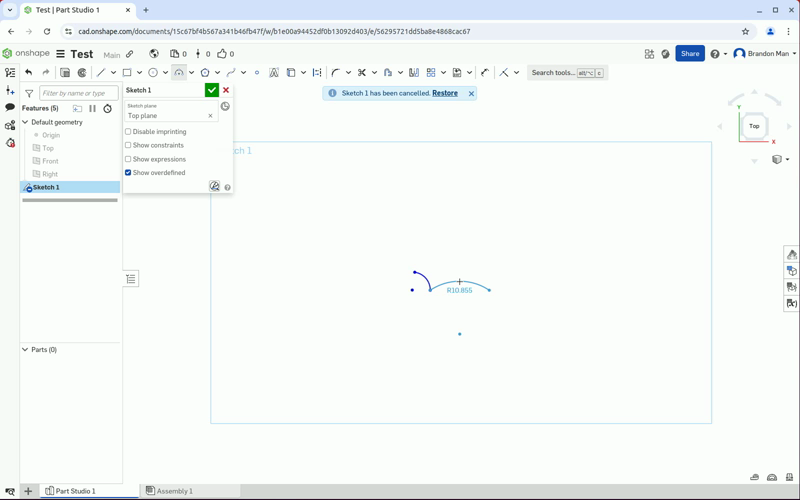
click(459, 281)
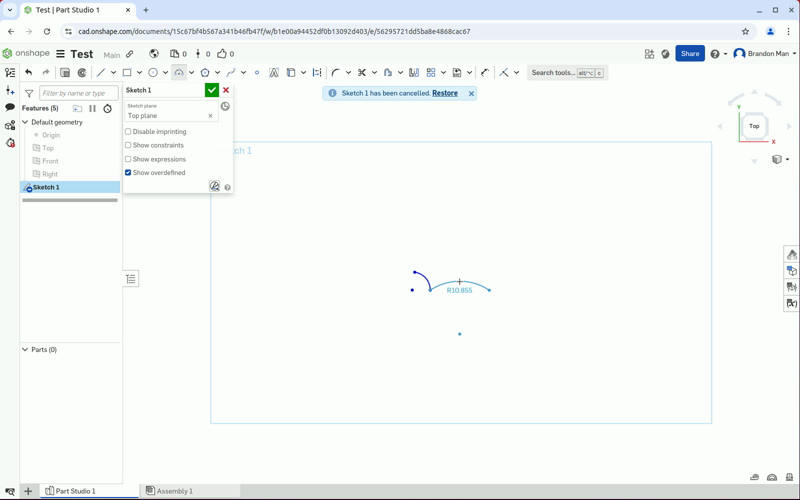
key_up(shift)
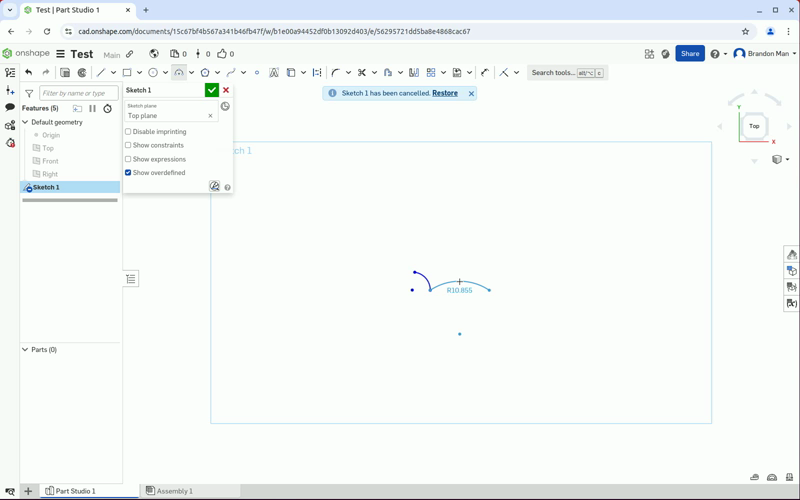
mouse_move(489, 290)
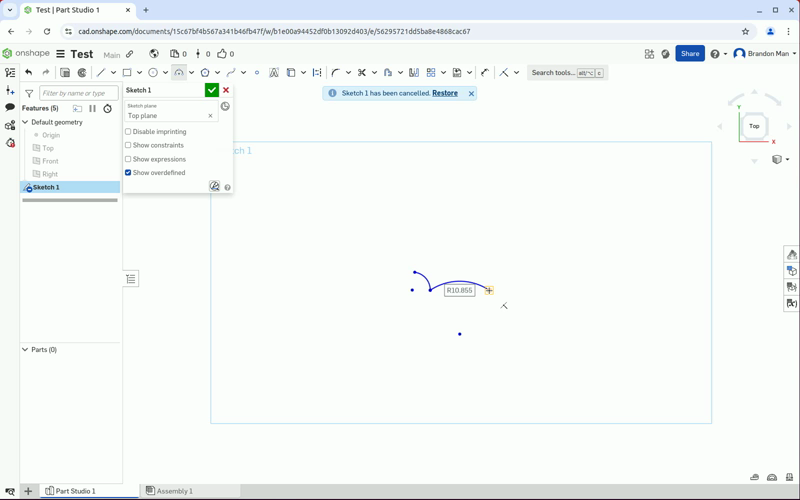
click(489, 290)
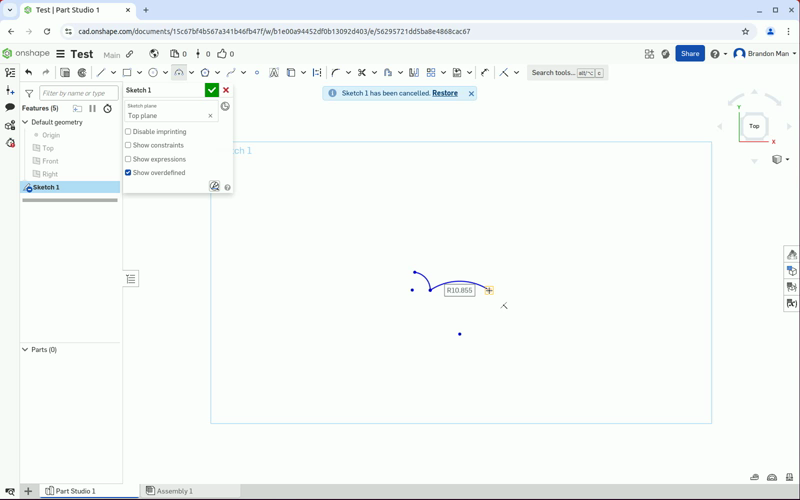
key_down(shift)
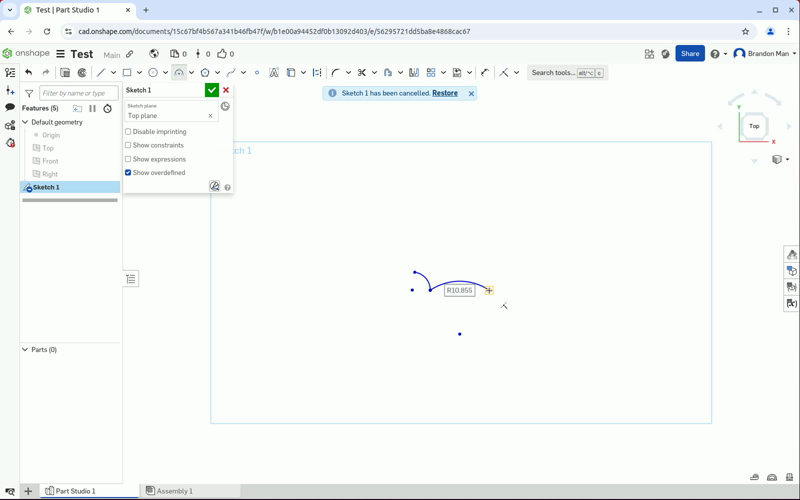
mouse_move(505, 272)
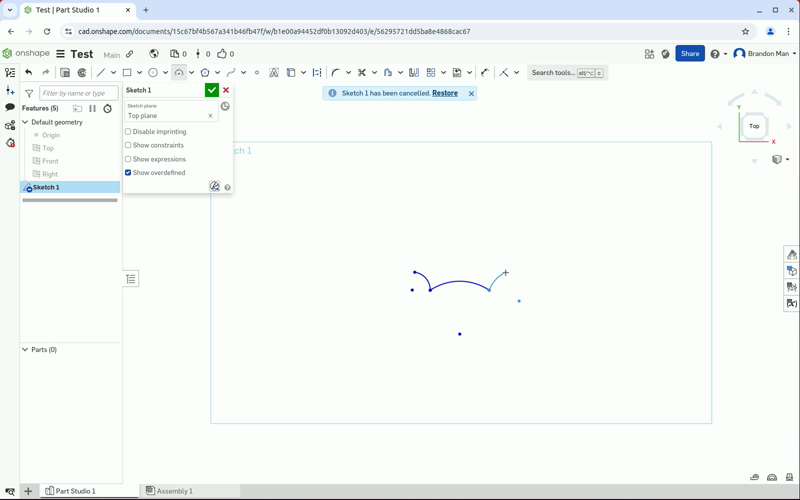
click(505, 272)
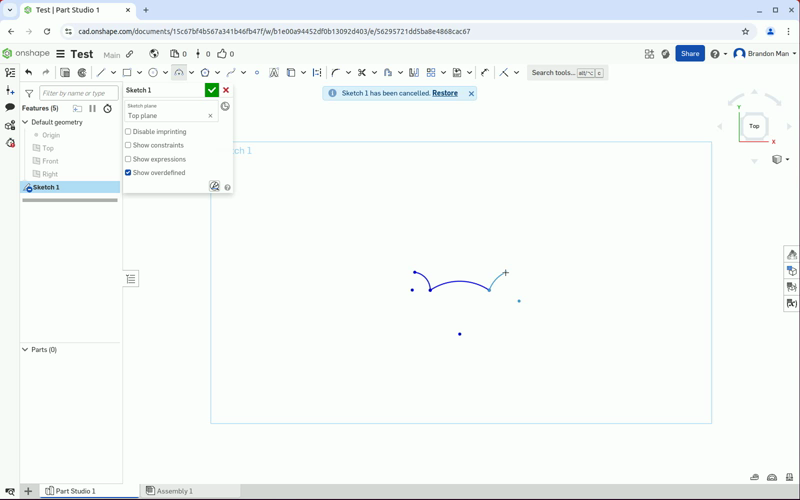
mouse_move(494, 278)
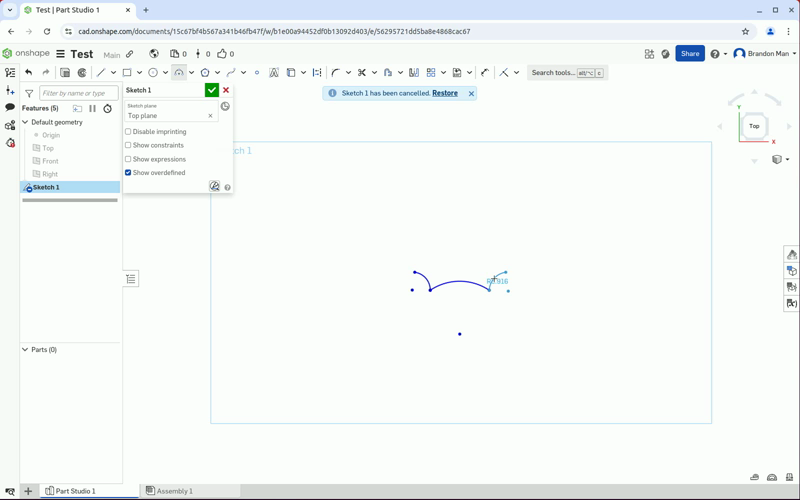
click(494, 278)
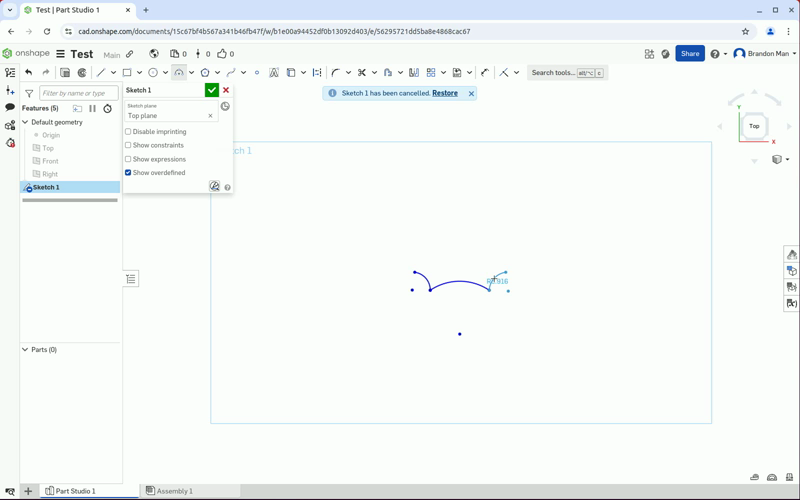
key_up(shift)
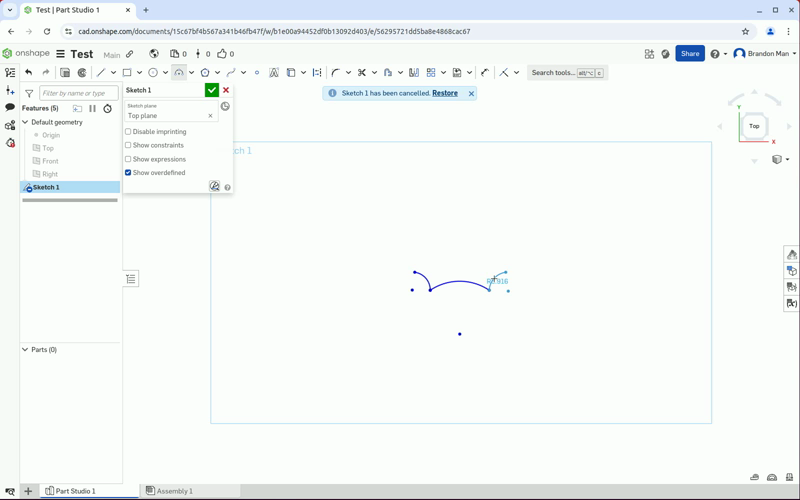
mouse_move(505, 272)
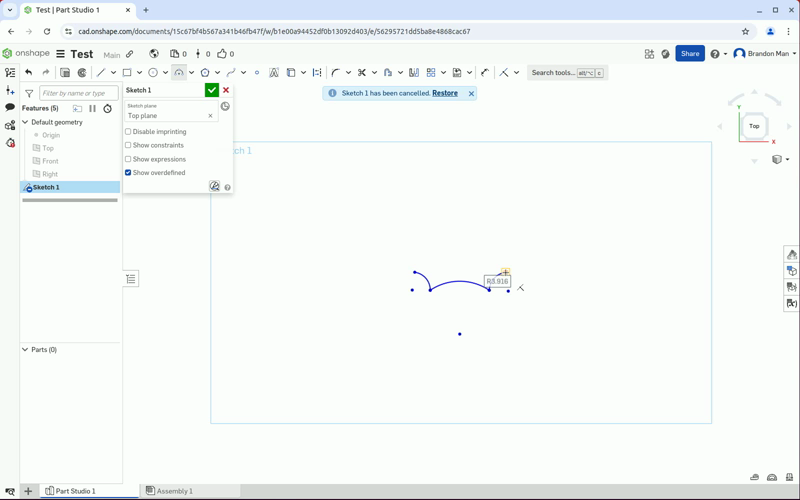
click(505, 272)
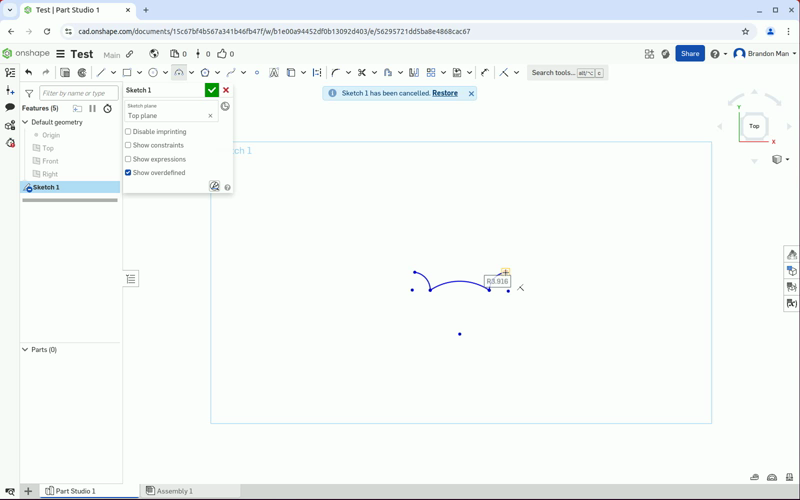
mouse_move(414, 272)
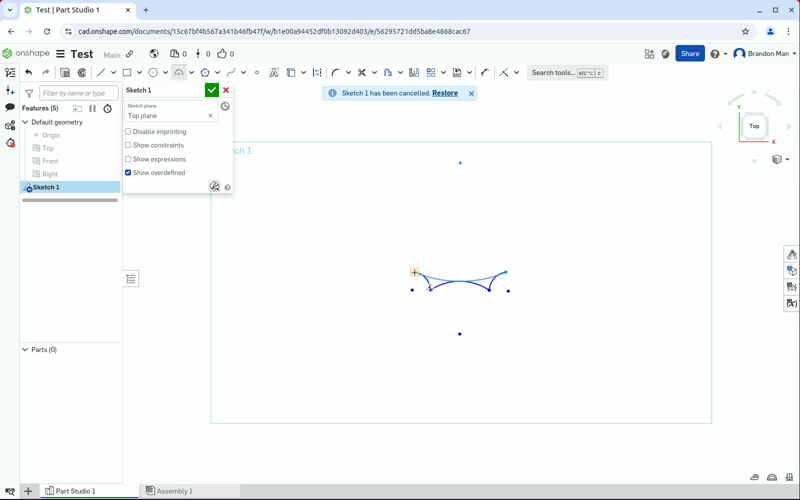
click(414, 272)
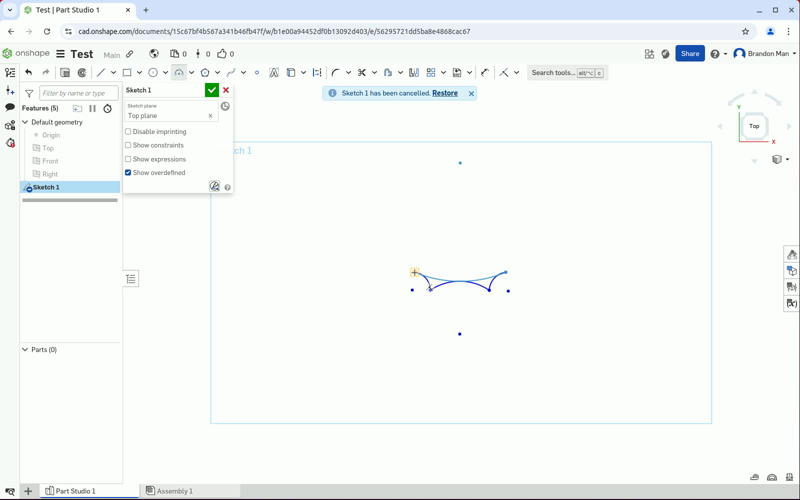
key_down(shift)
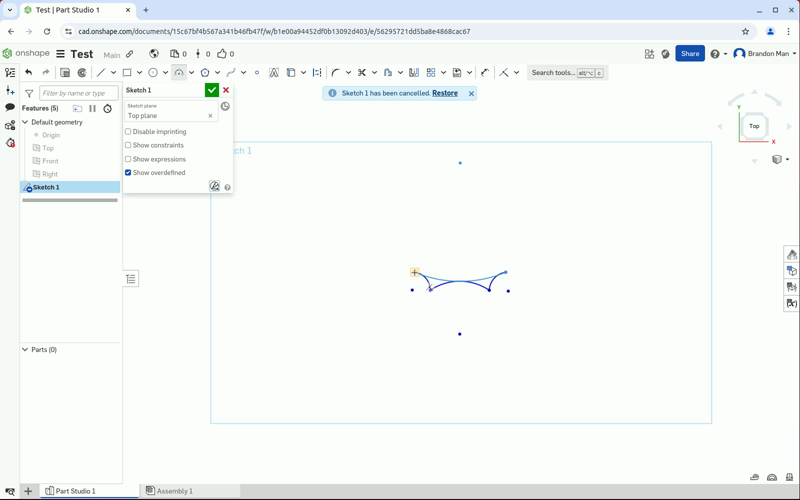
mouse_move(460, 236)
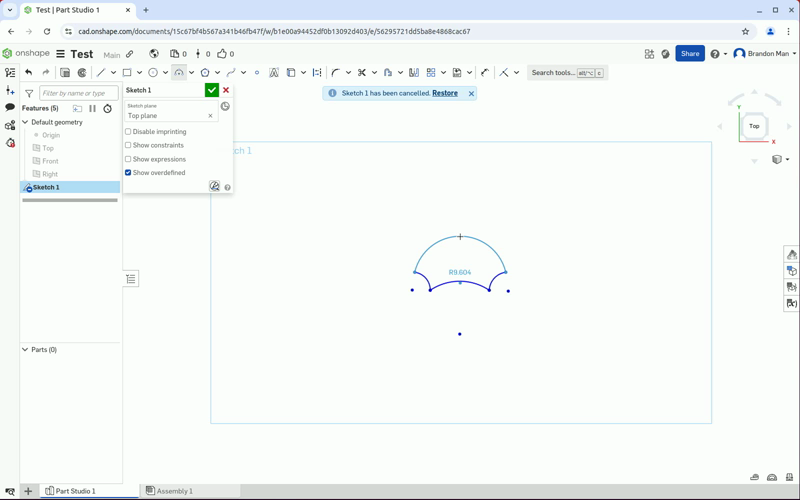
click(460, 236)
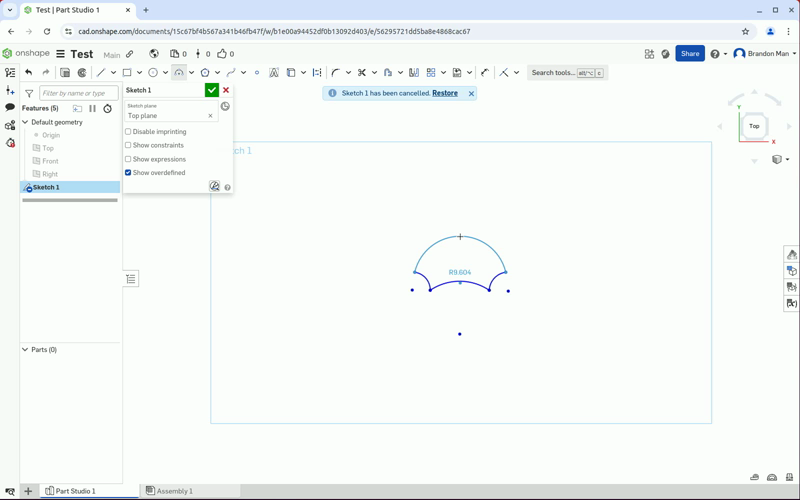
key_up(shift)
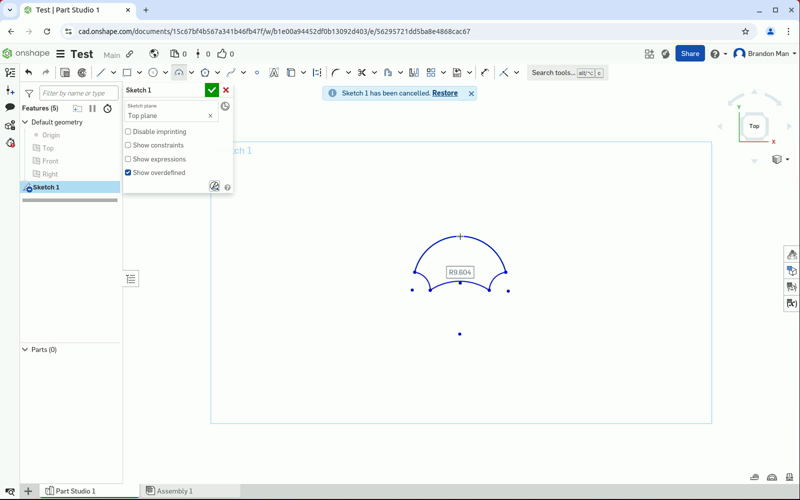
key(esc)
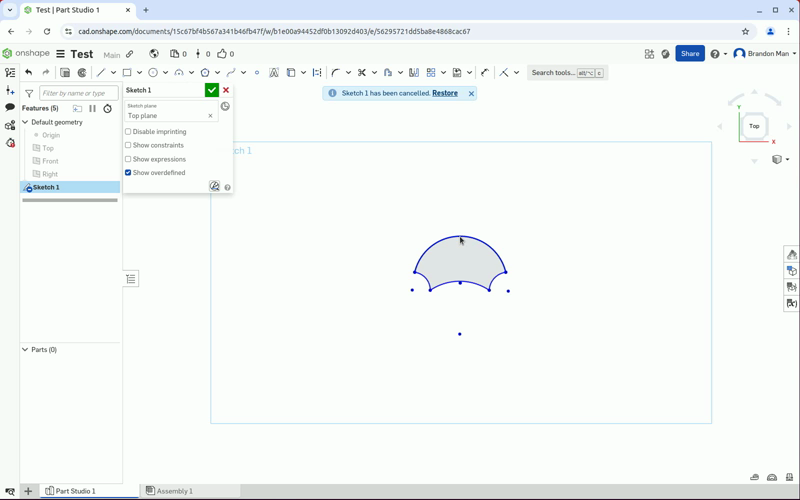
mouse_move(460, 274)
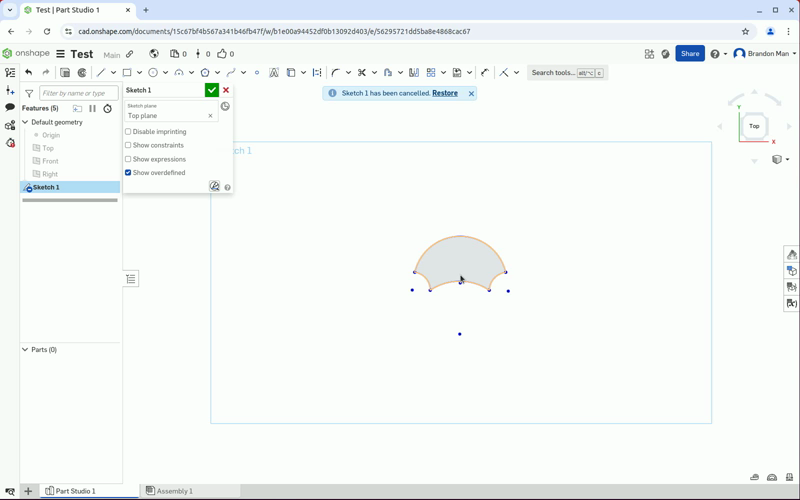
click(460, 274)
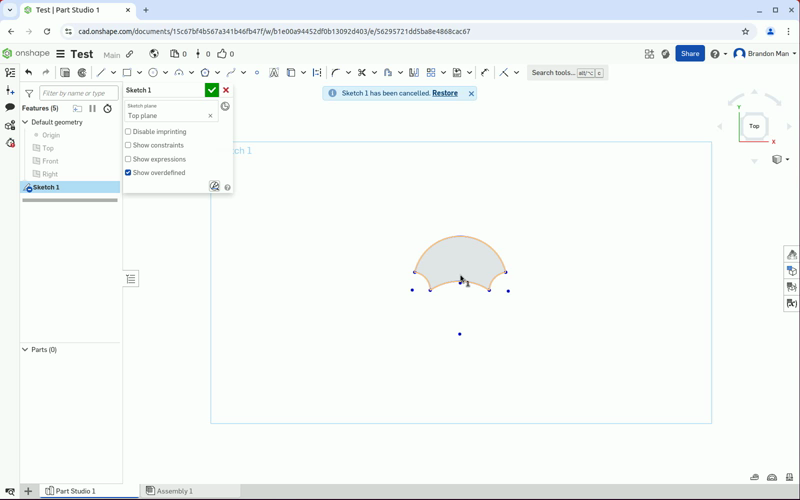
mouse_move(73, 352)
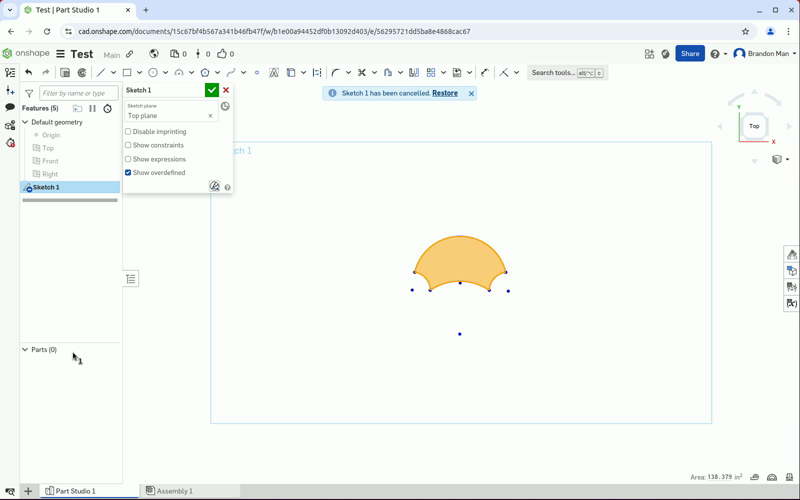
key(shift+y)
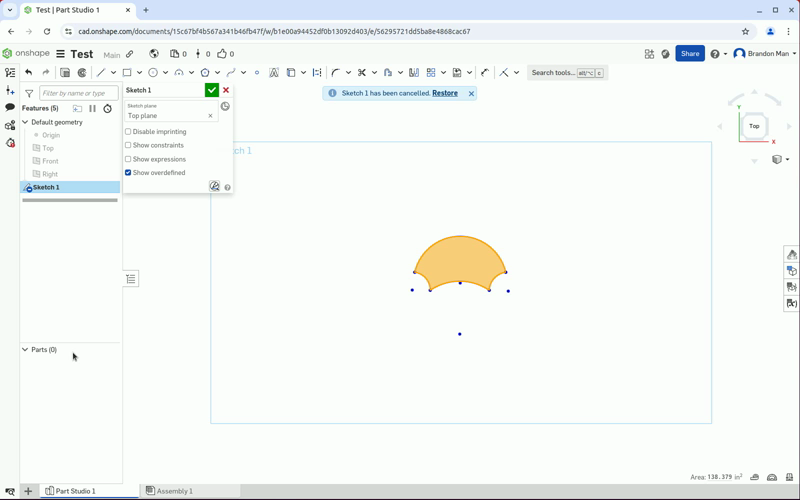
key(shift+e)
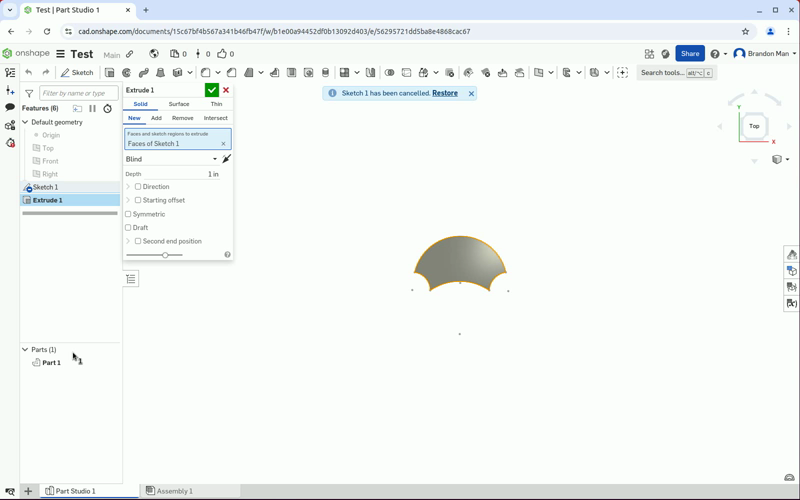
mouse_move(143, 106)
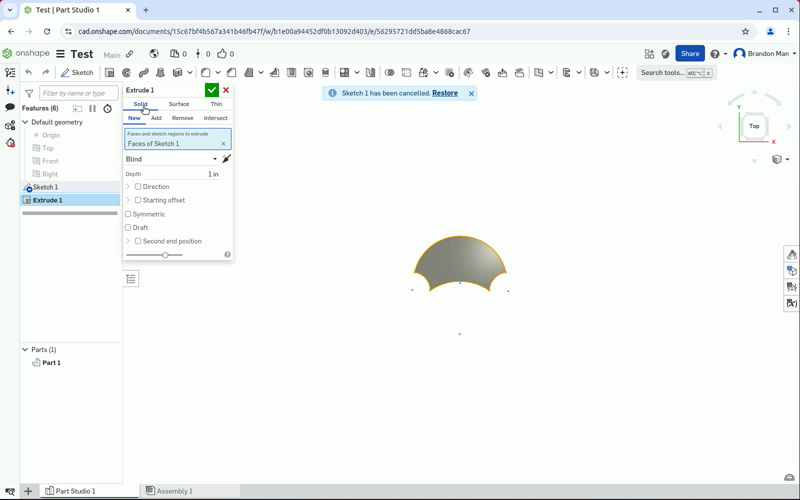
click(143, 106)
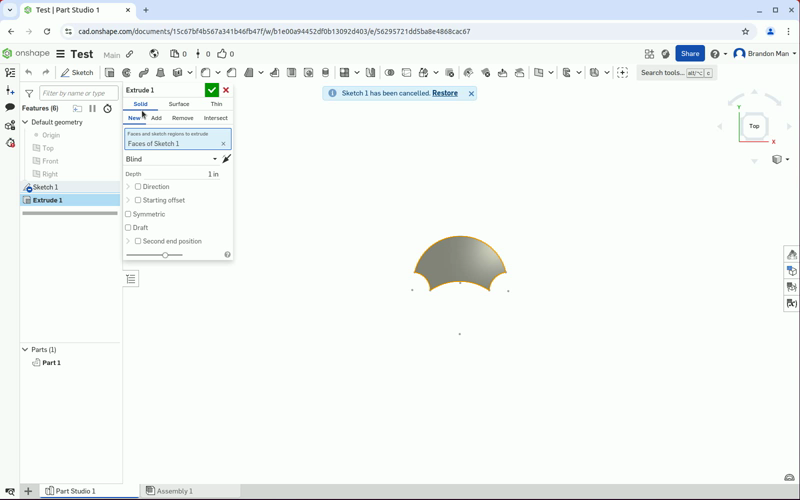
mouse_move(137, 120)
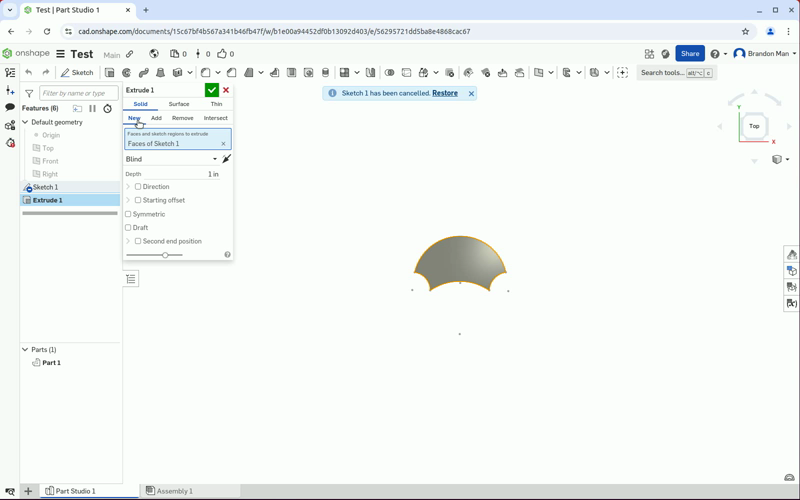
click(137, 120)
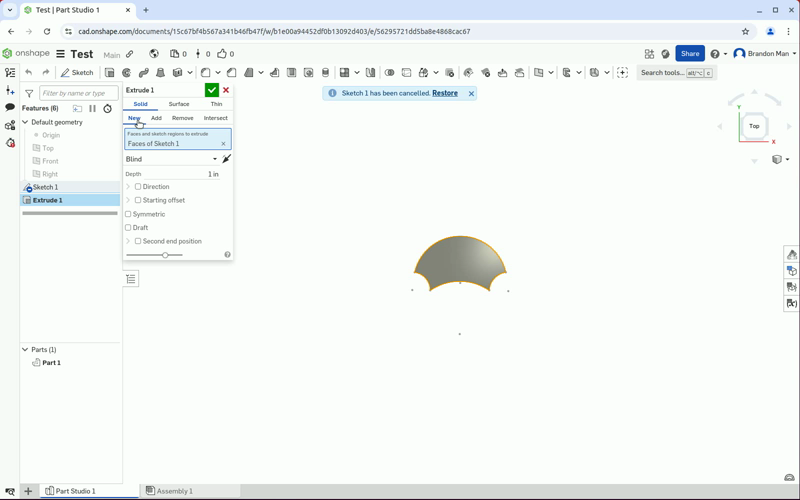
key(tab, 4)
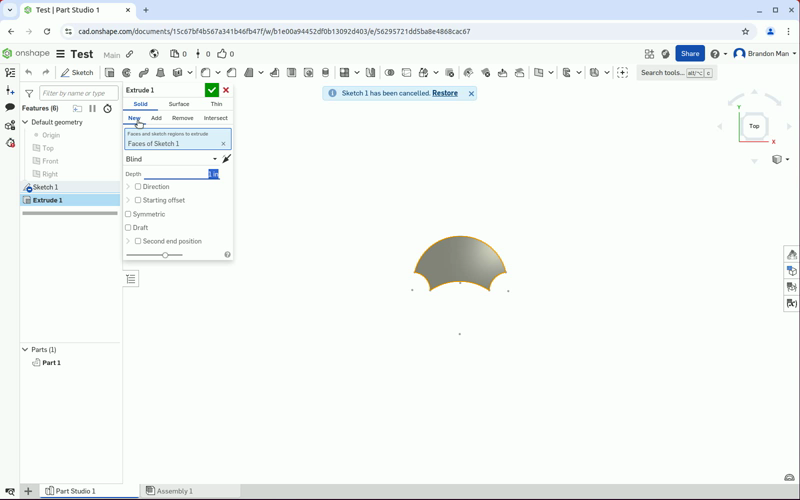
text(1.926)
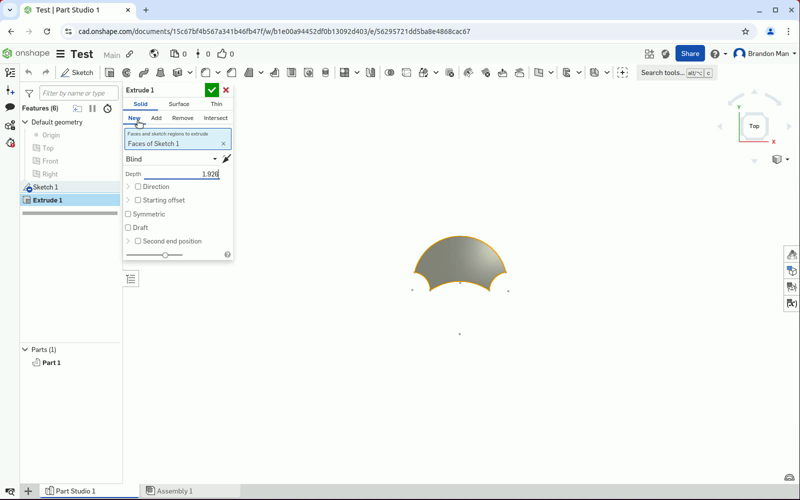
key(enter)
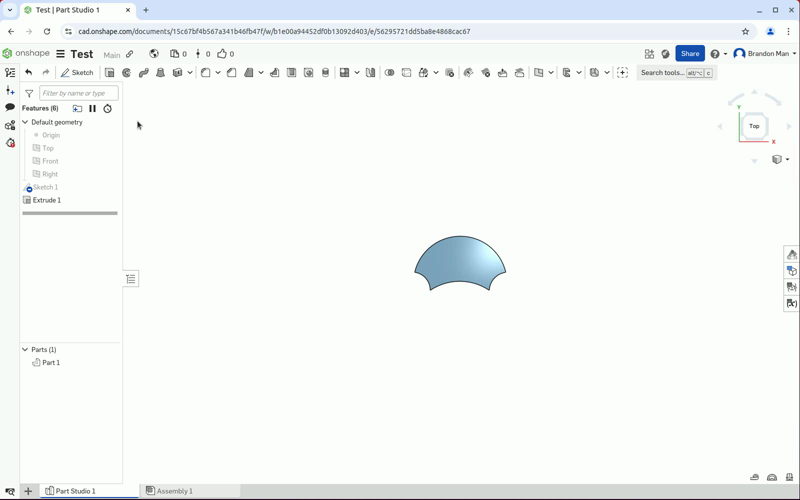
key(shift+h)
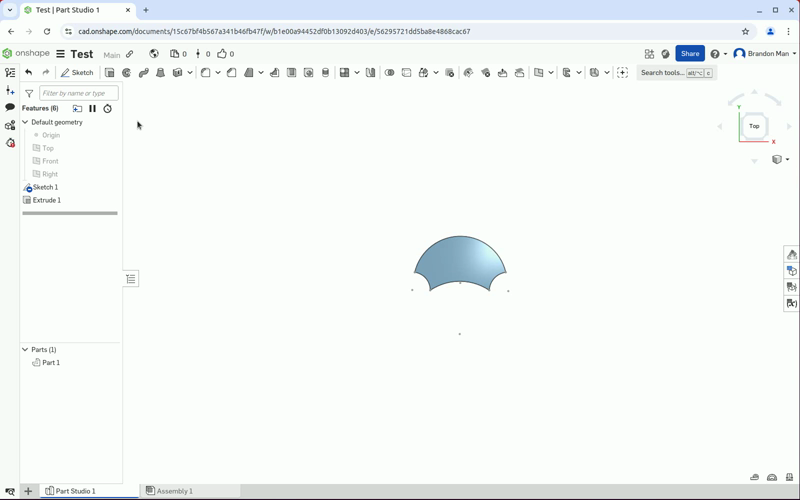
key(shift+h)
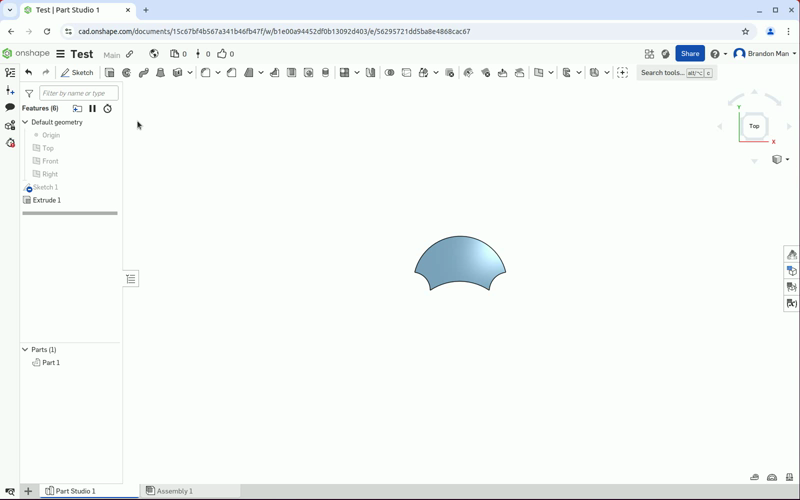
mouse_move(73, 189)
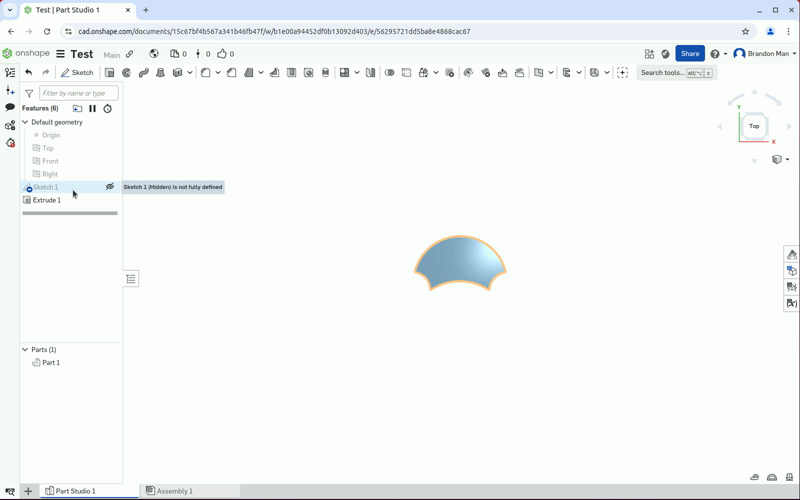
click(73, 189)
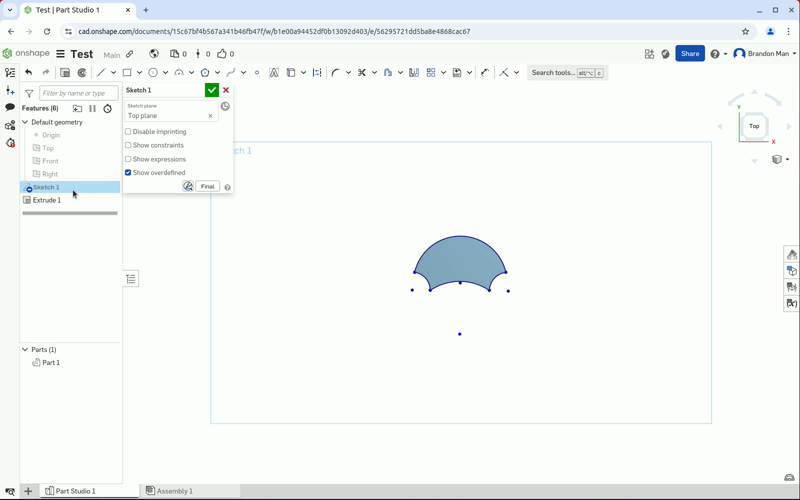
mouse_move(229, 92)
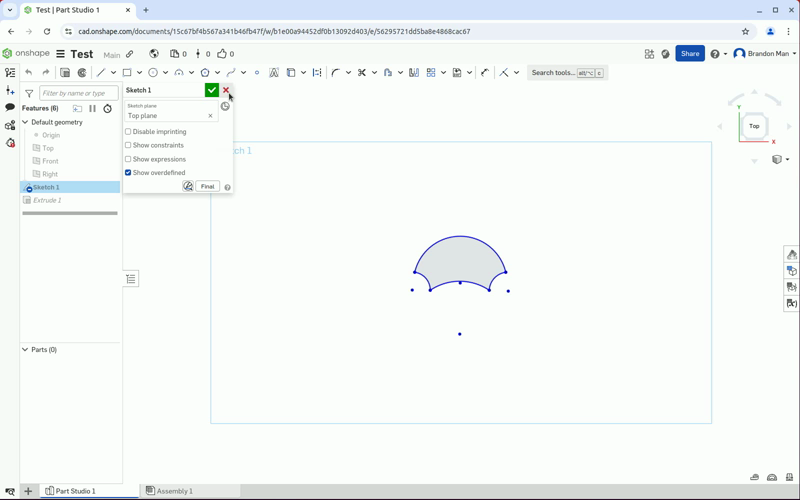
click(229, 92)
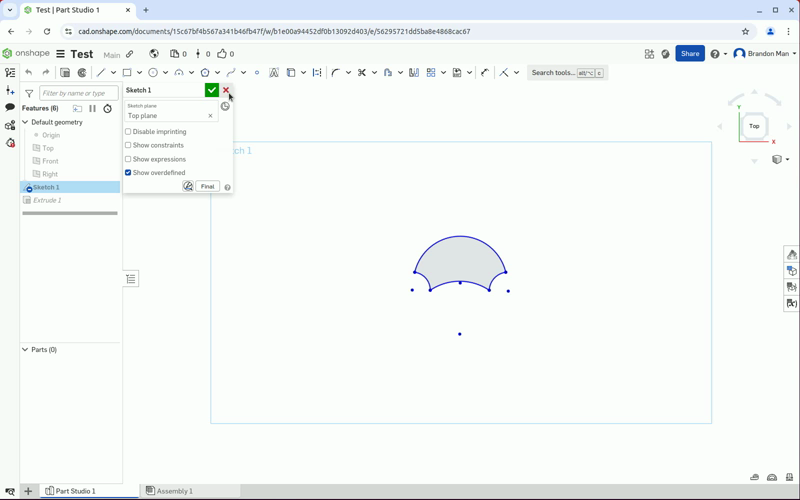
key(shift+s)
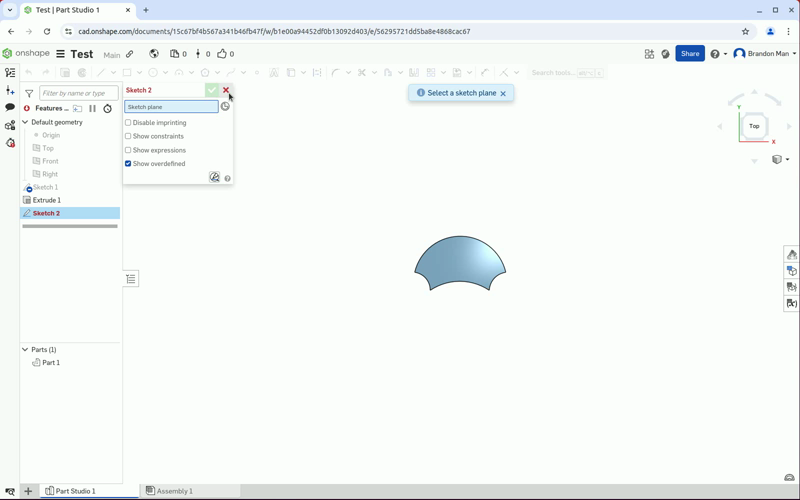
mouse_move(73, 150)
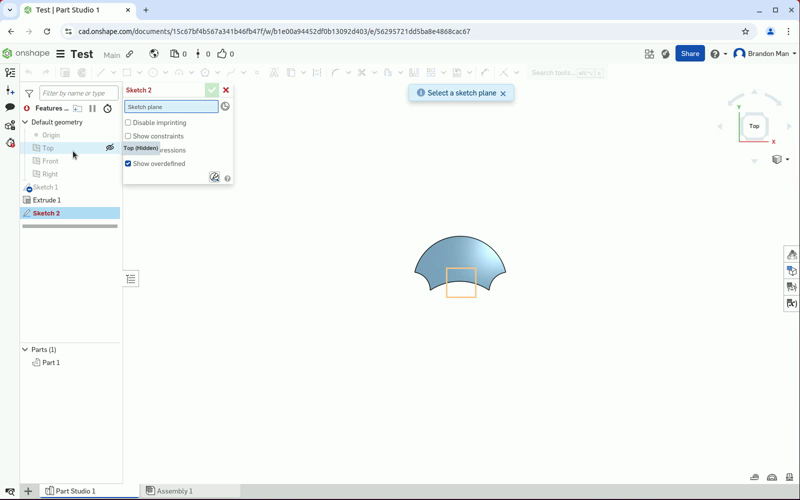
click(73, 150)
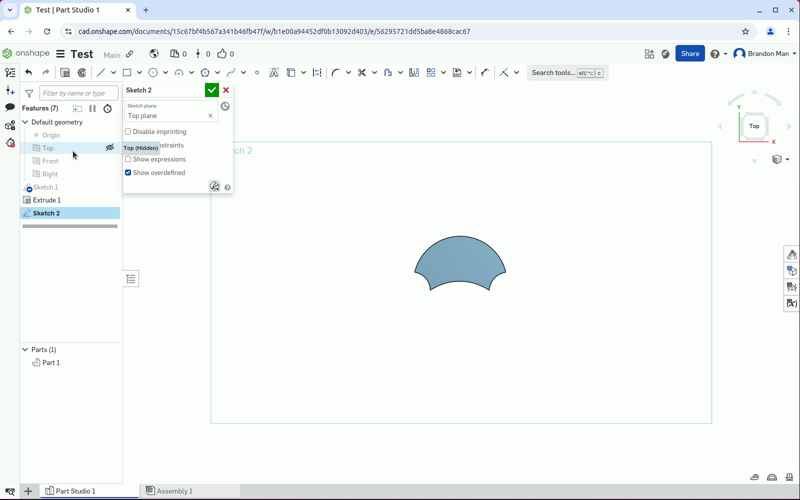
mouse_move(73, 352)
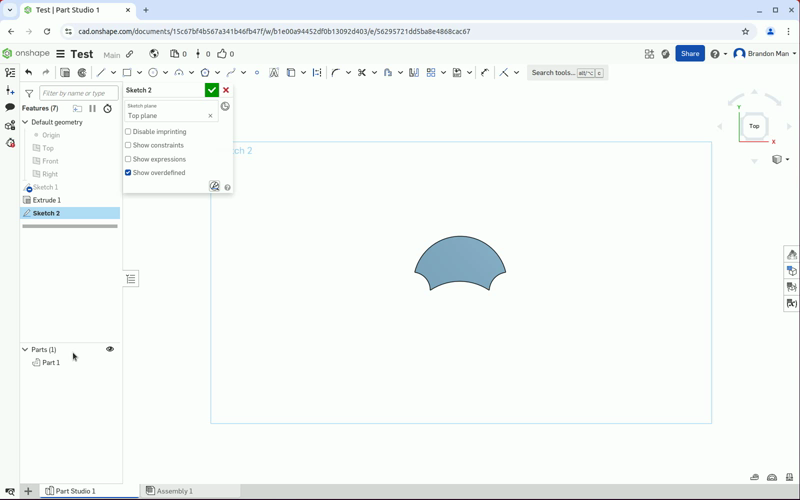
key(y)
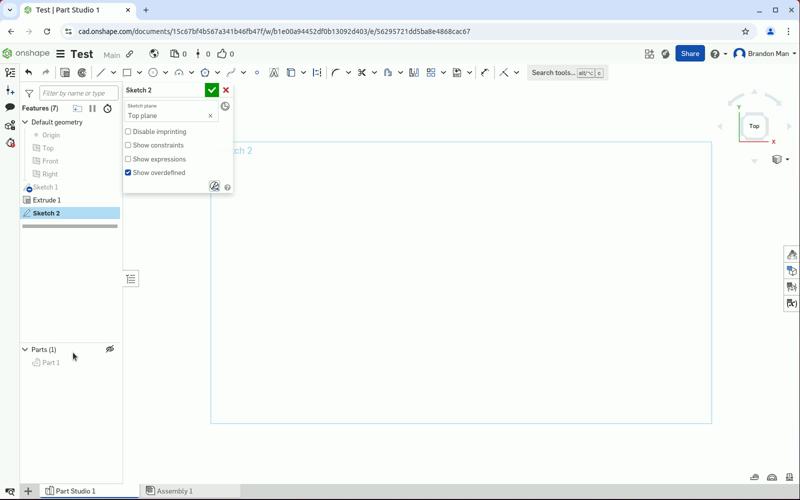
key(a)
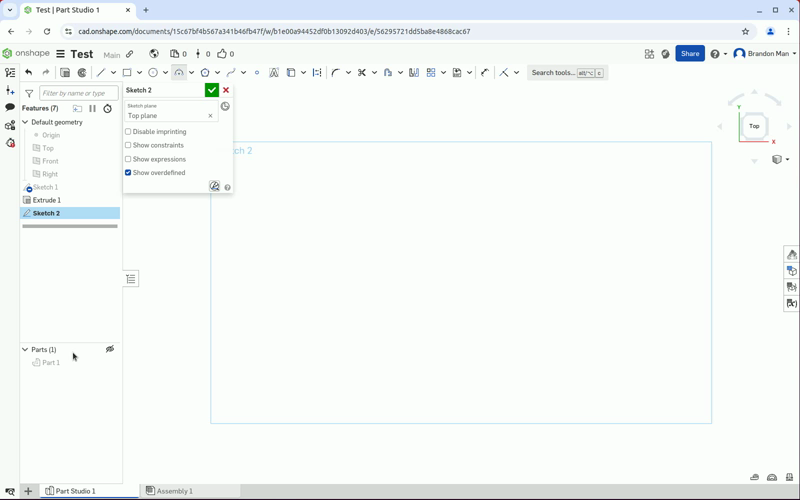
key_down(shift)
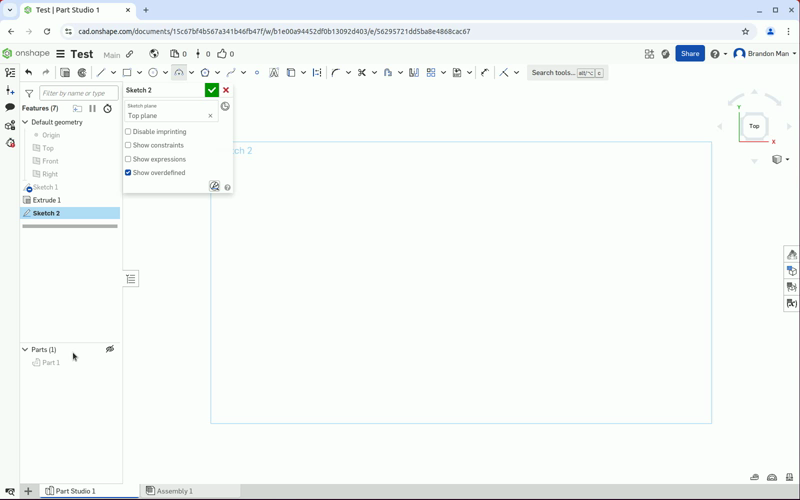
mouse_move(414, 272)
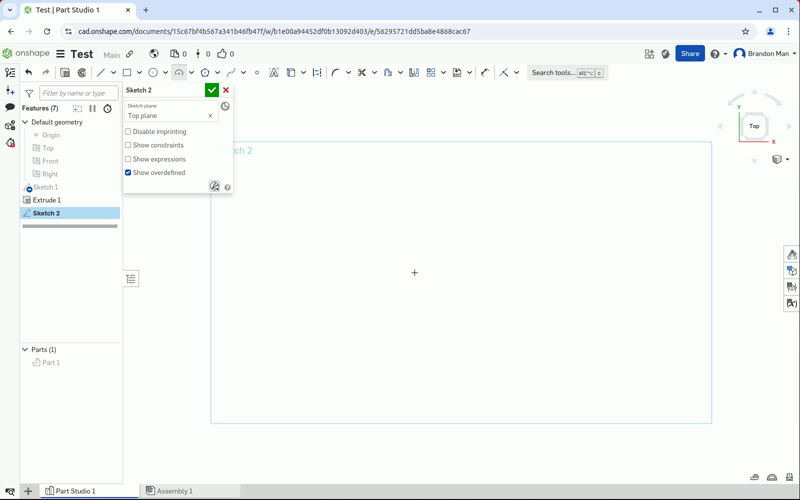
click(414, 272)
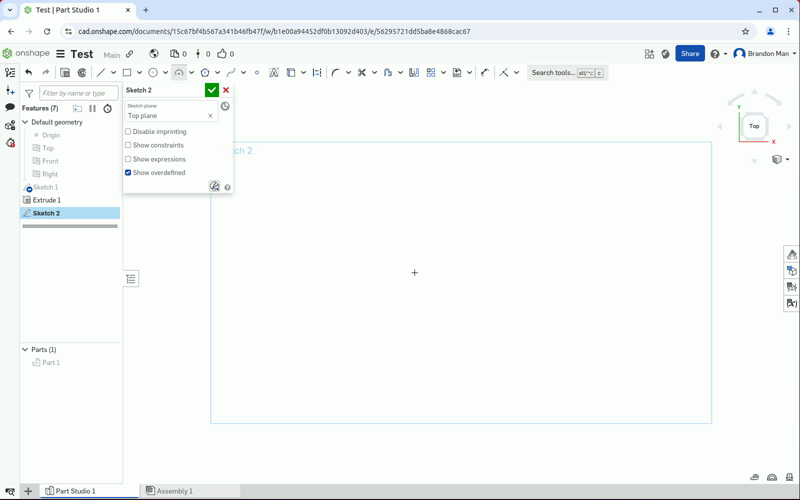
key_up(shift)
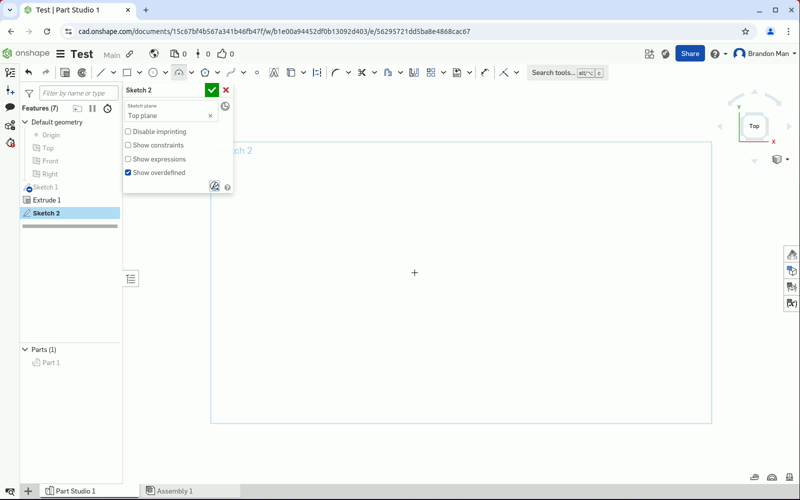
key_down(shift)
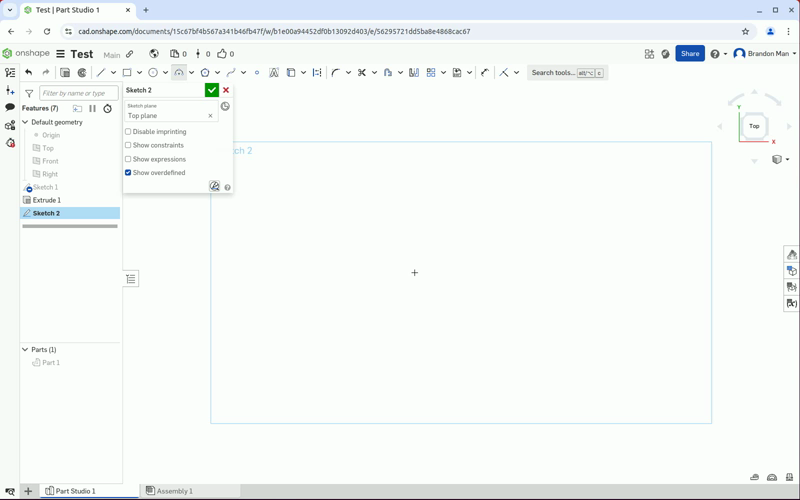
mouse_move(505, 272)
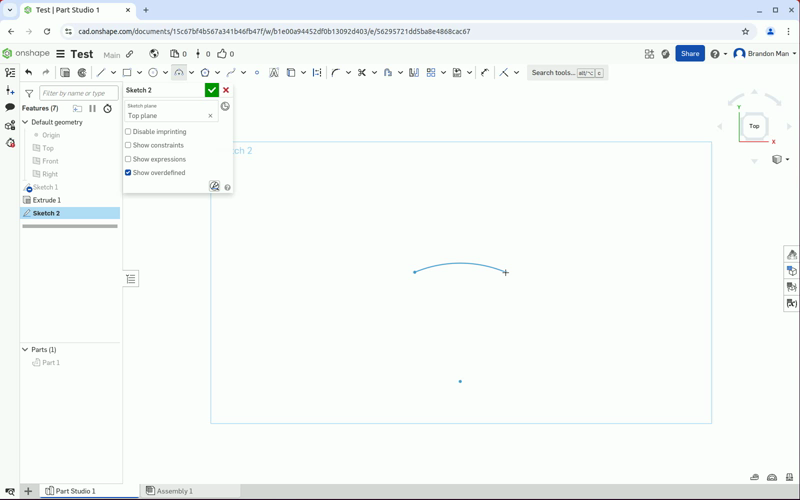
click(505, 272)
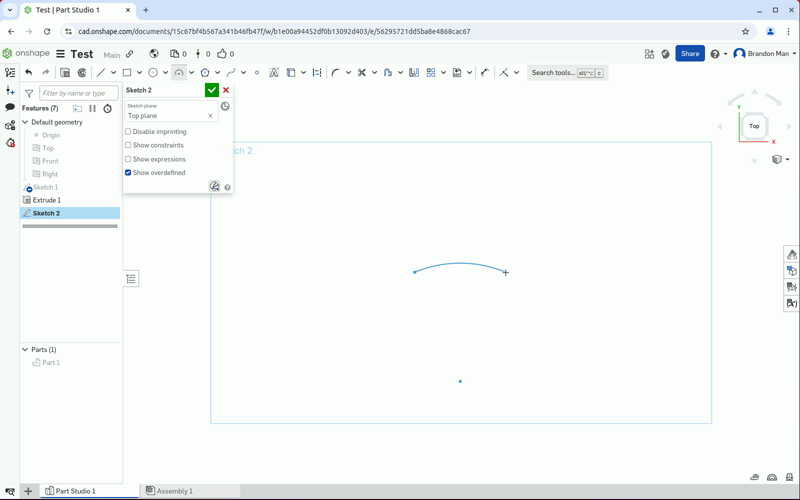
mouse_move(460, 329)
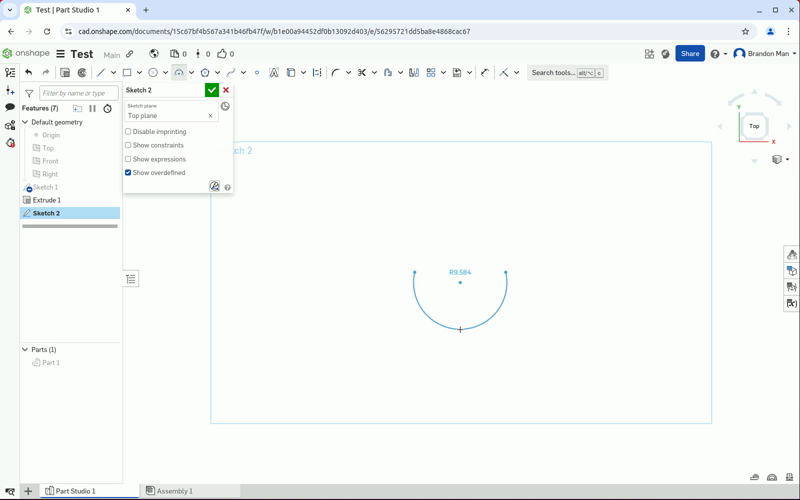
click(460, 329)
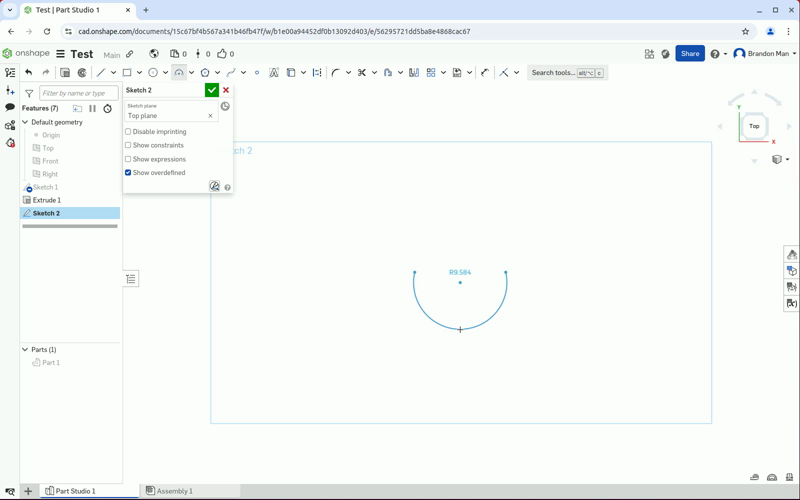
key_up(shift)
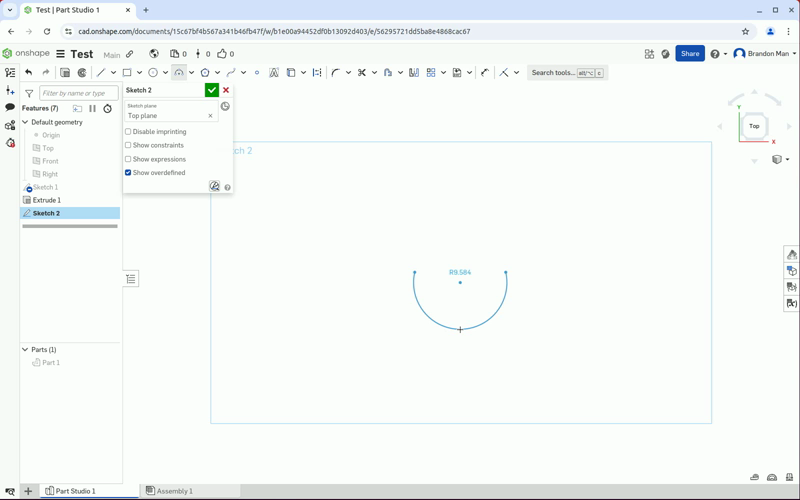
mouse_move(505, 272)
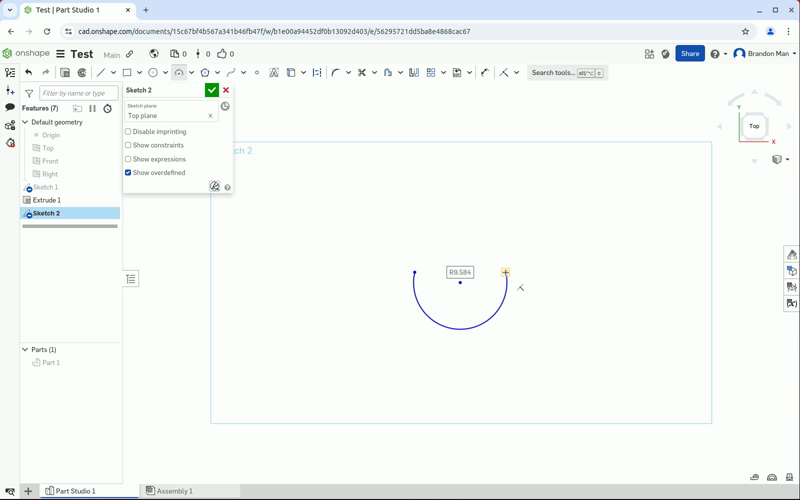
click(505, 272)
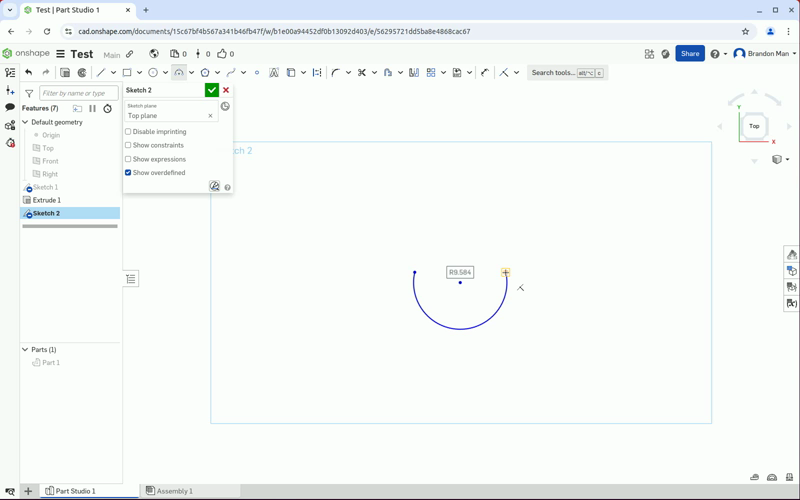
key_down(shift)
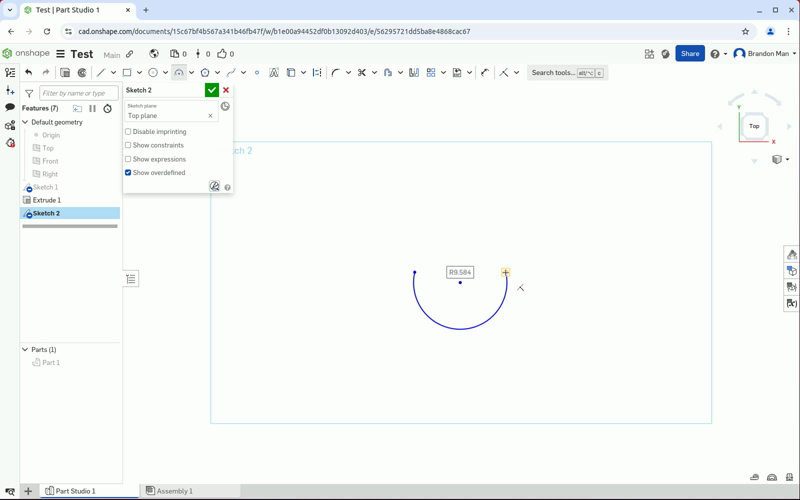
mouse_move(489, 289)
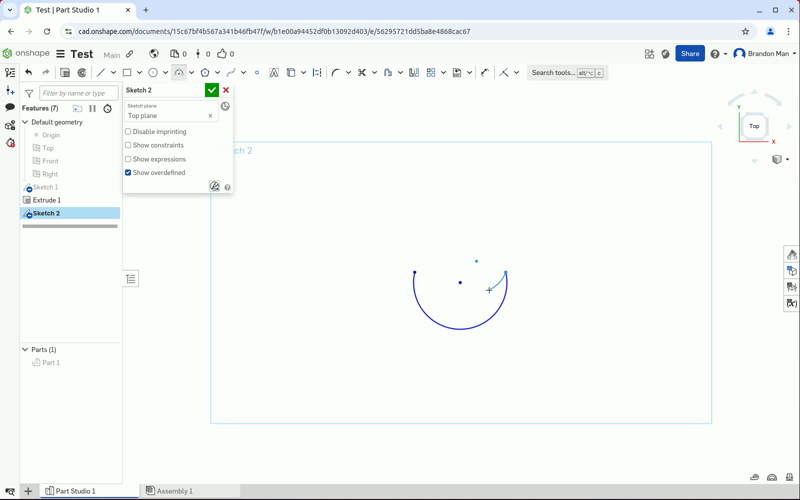
click(489, 289)
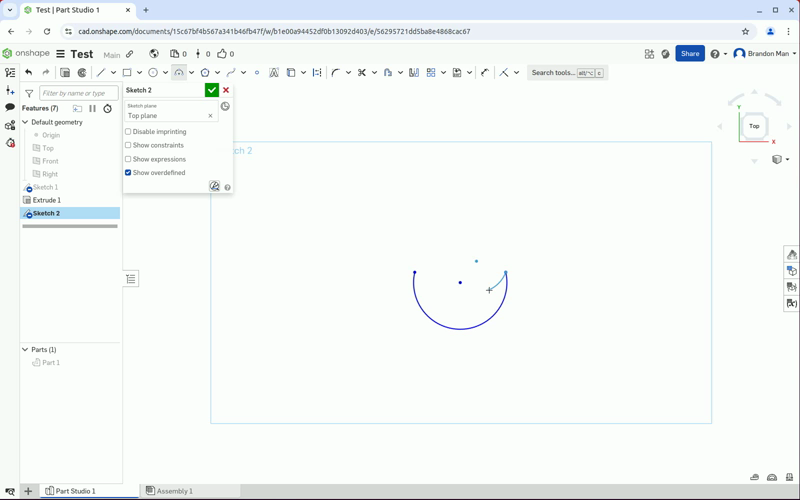
mouse_move(494, 278)
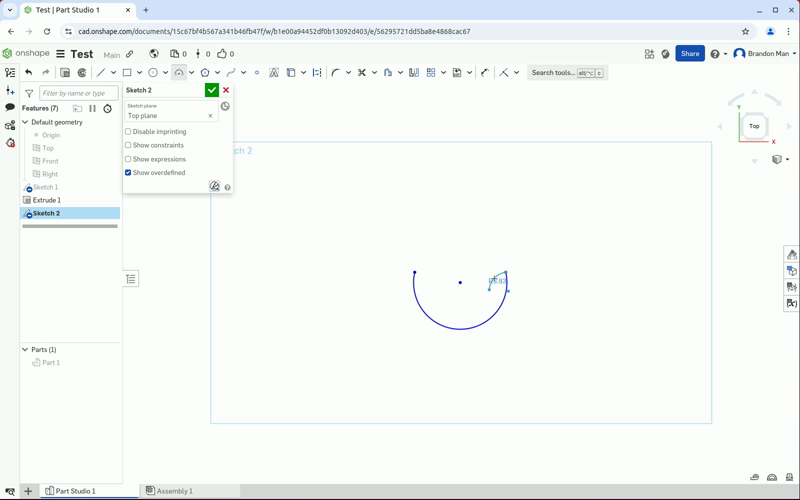
click(494, 278)
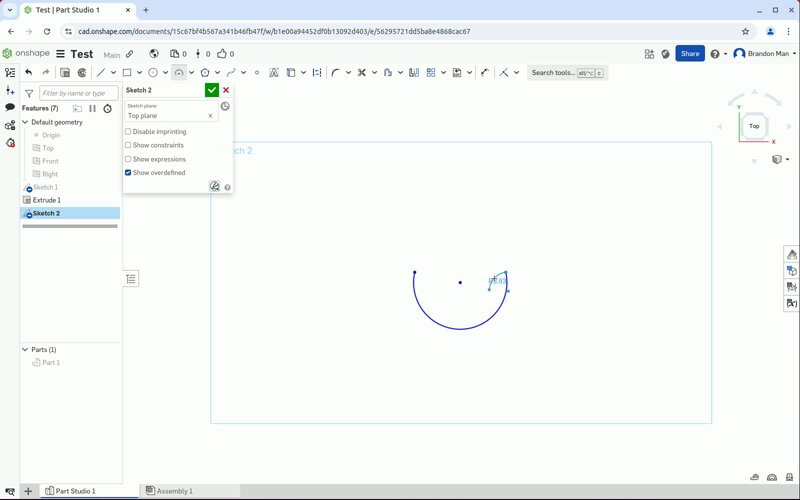
key_up(shift)
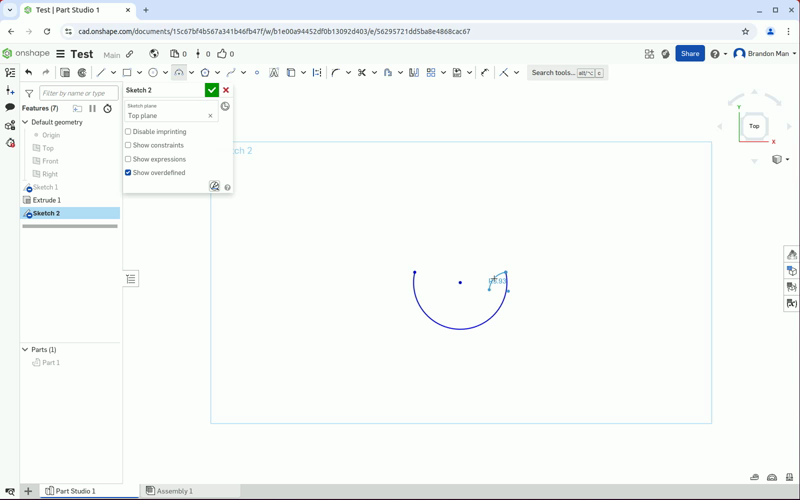
mouse_move(489, 289)
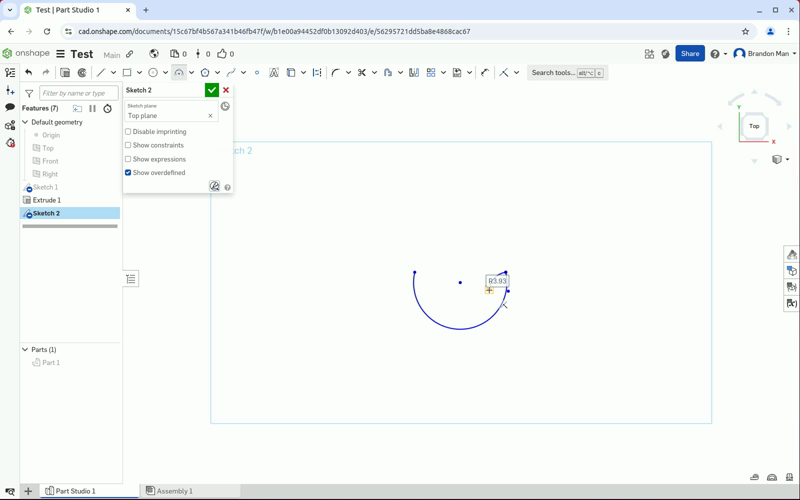
click(489, 289)
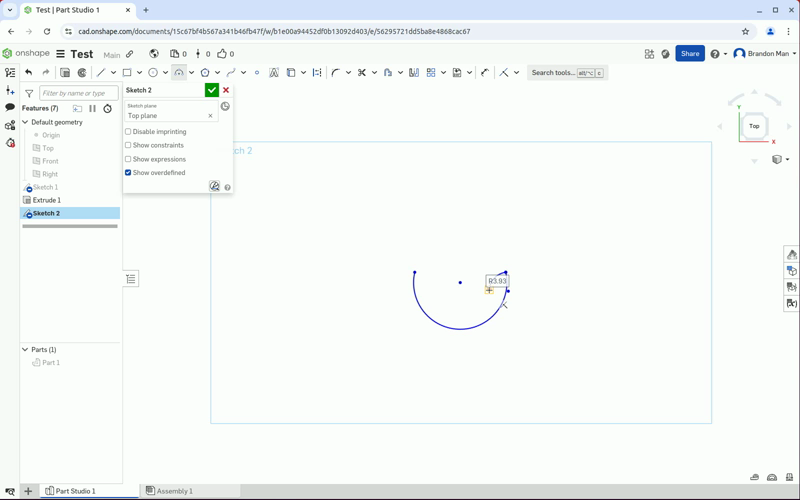
key_down(shift)
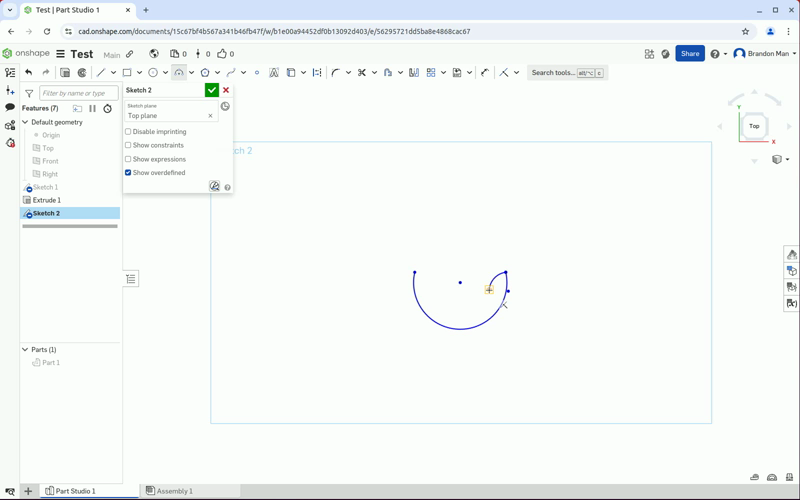
mouse_move(430, 289)
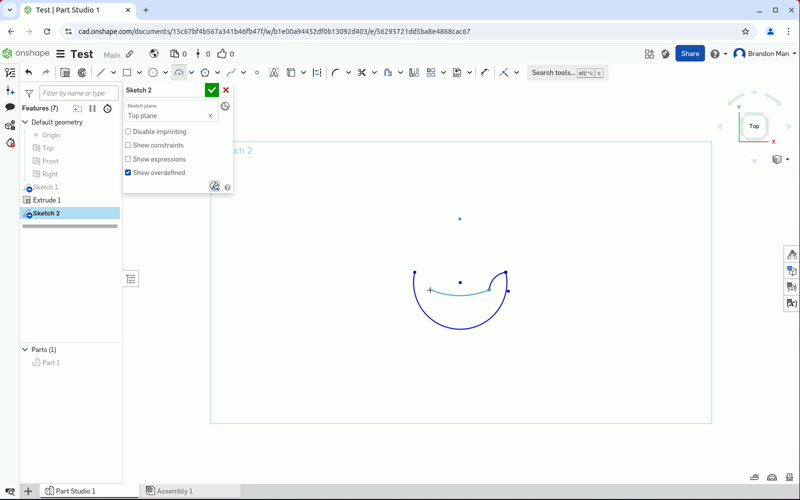
click(430, 289)
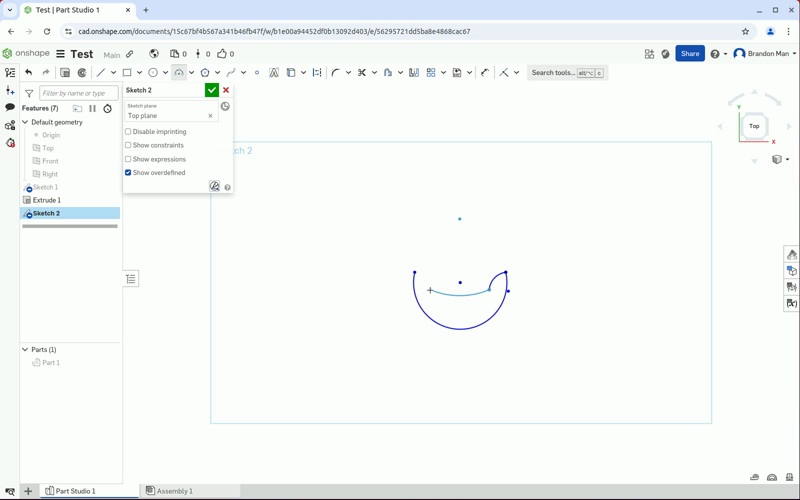
mouse_move(459, 280)
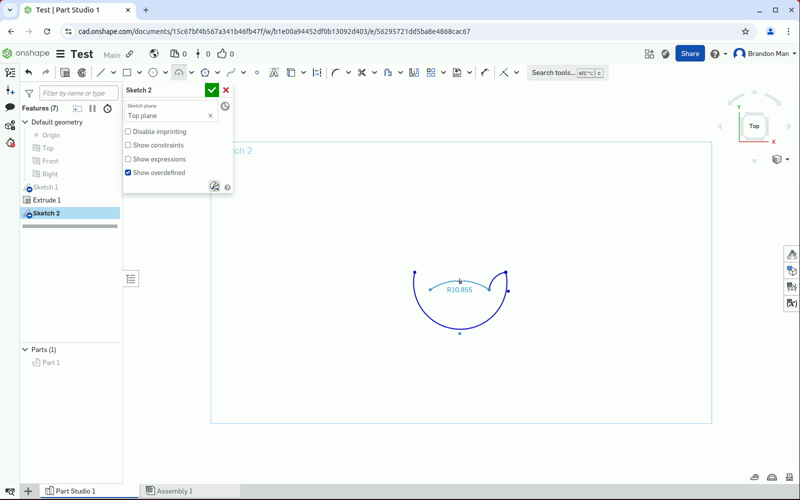
scroll(6)
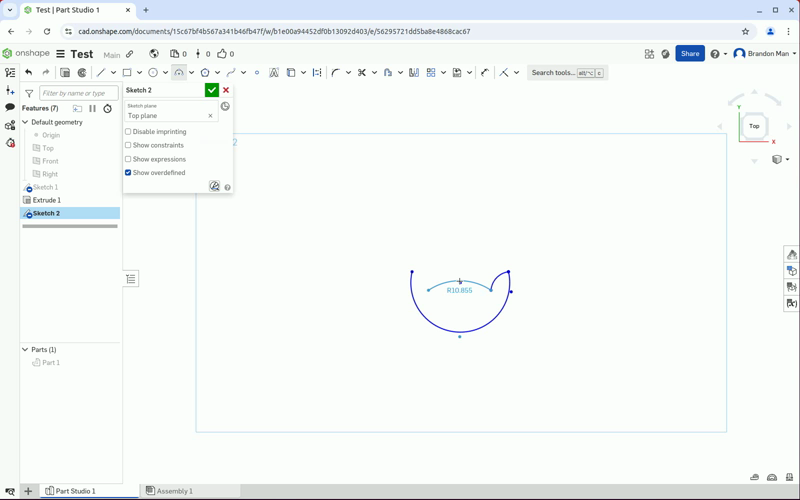
scroll(6)
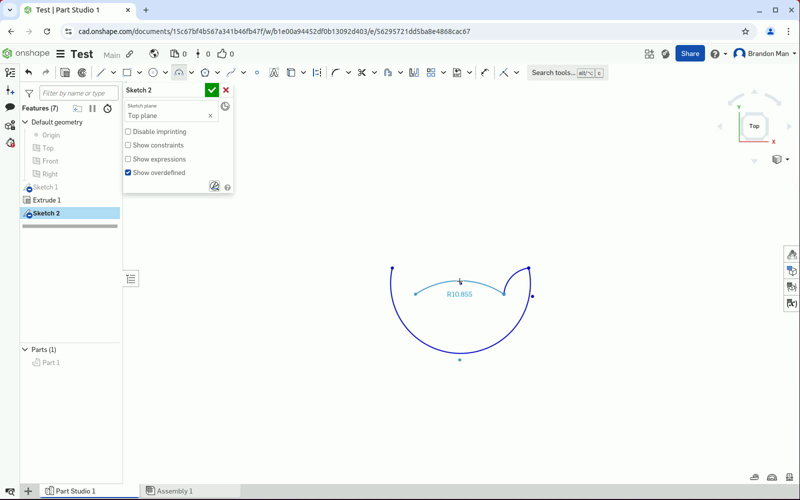
scroll(6)
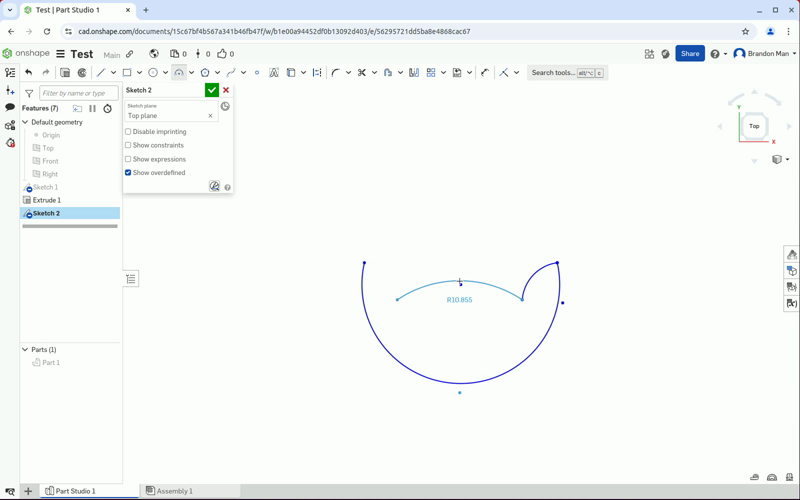
scroll(6)
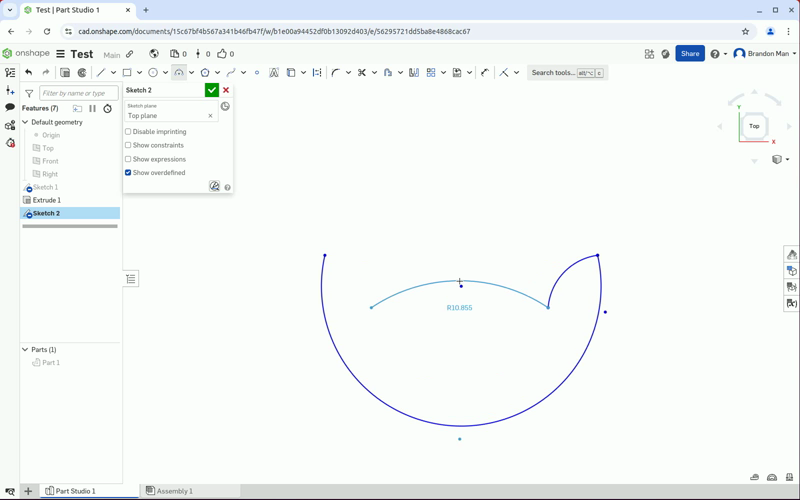
scroll(6)
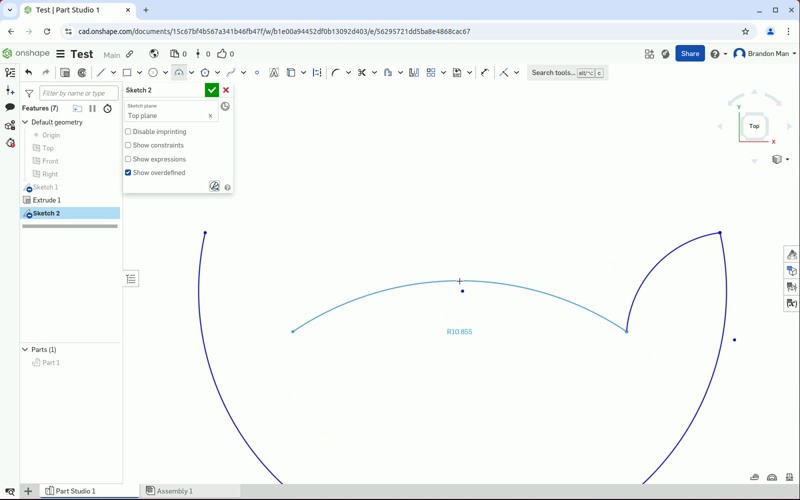
scroll(6)
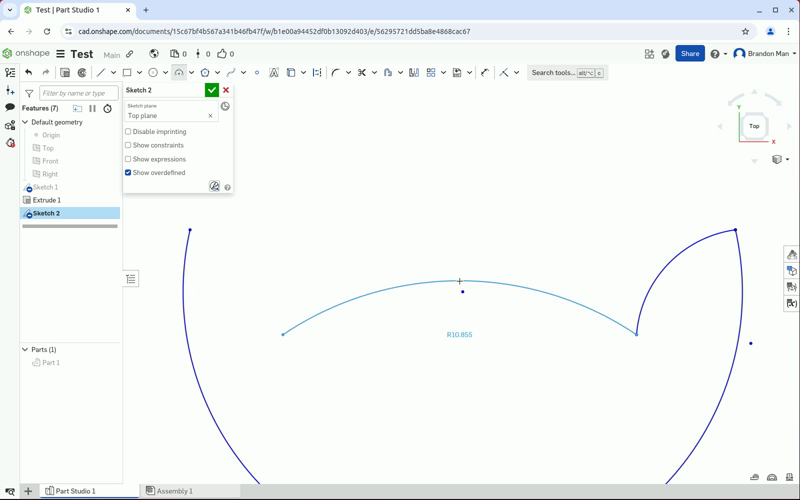
scroll(6)
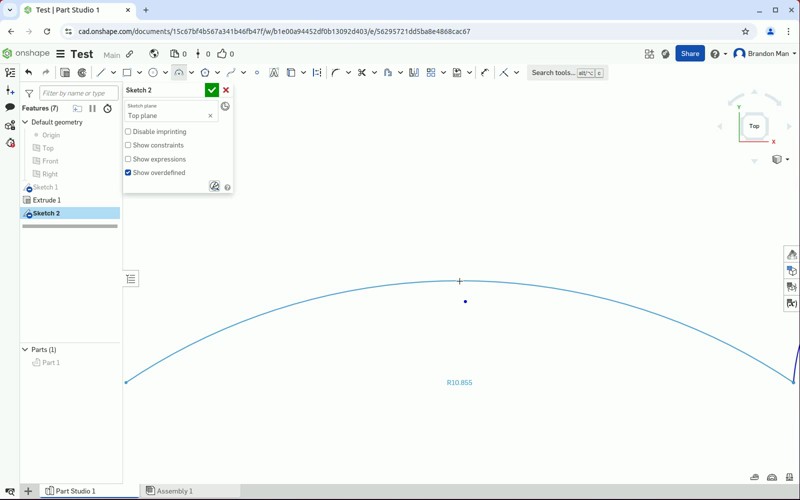
click(459, 280)
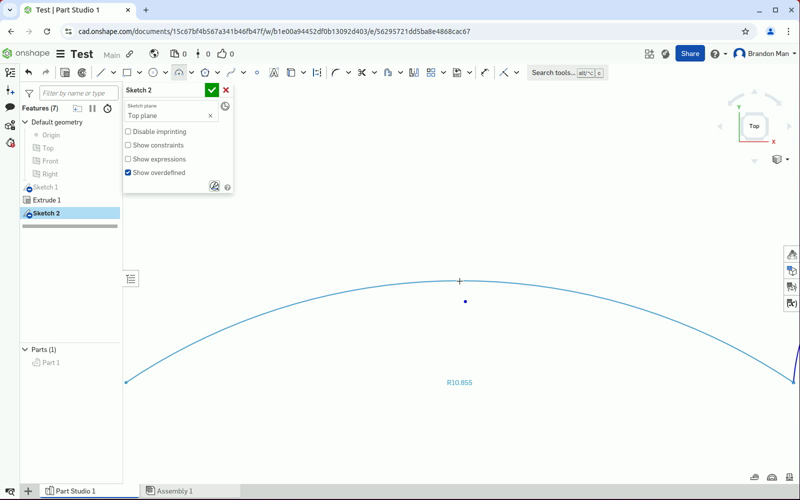
scroll(-6)
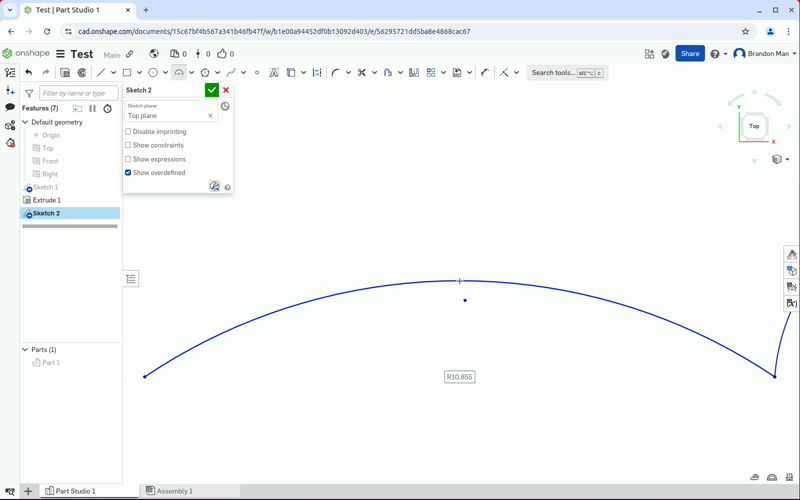
scroll(-6)
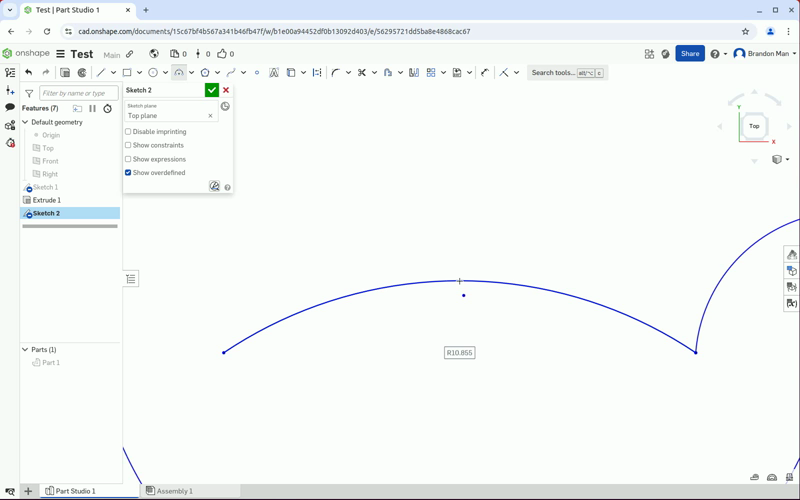
scroll(-6)
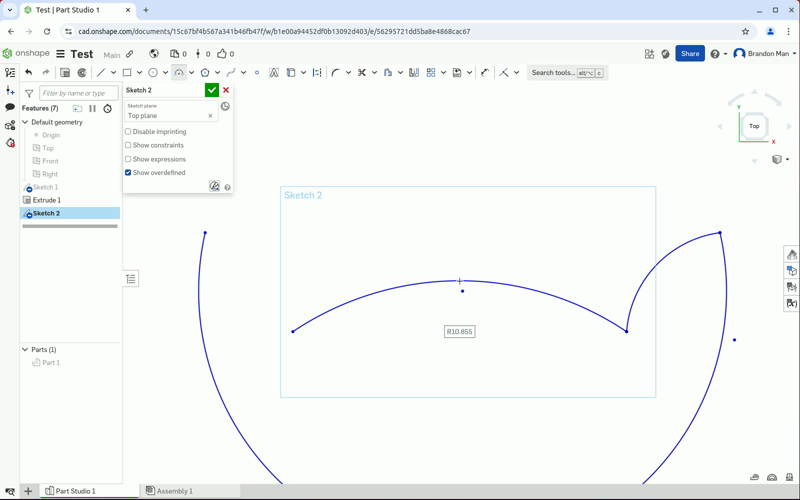
scroll(-6)
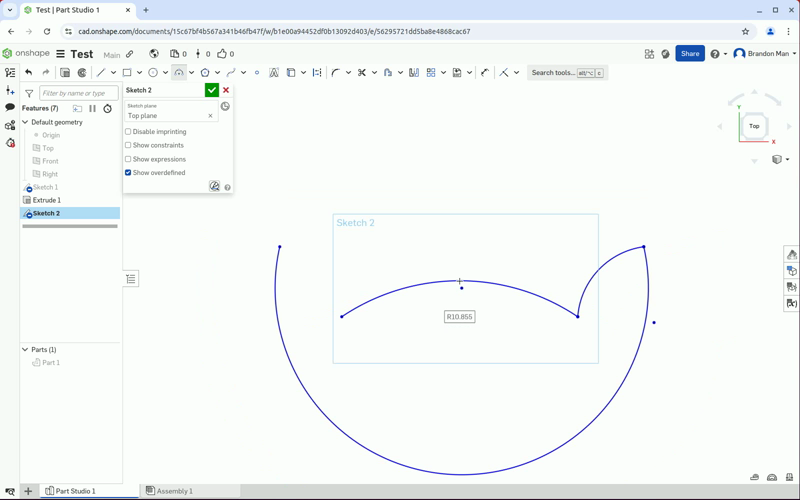
scroll(-6)
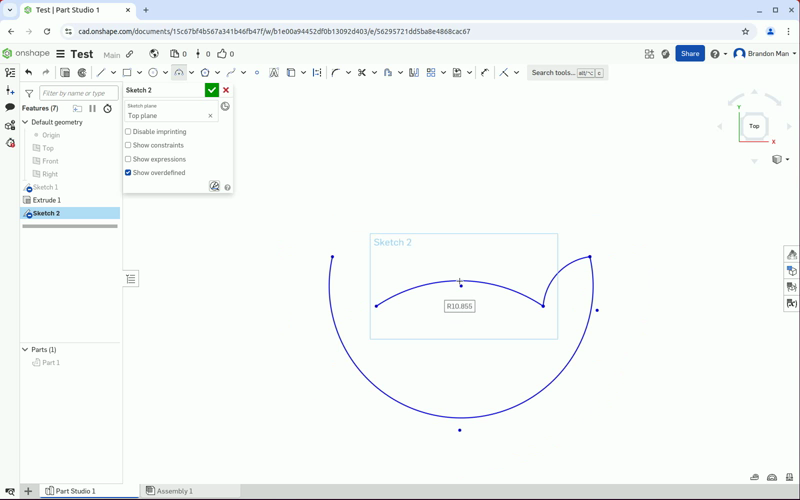
scroll(-6)
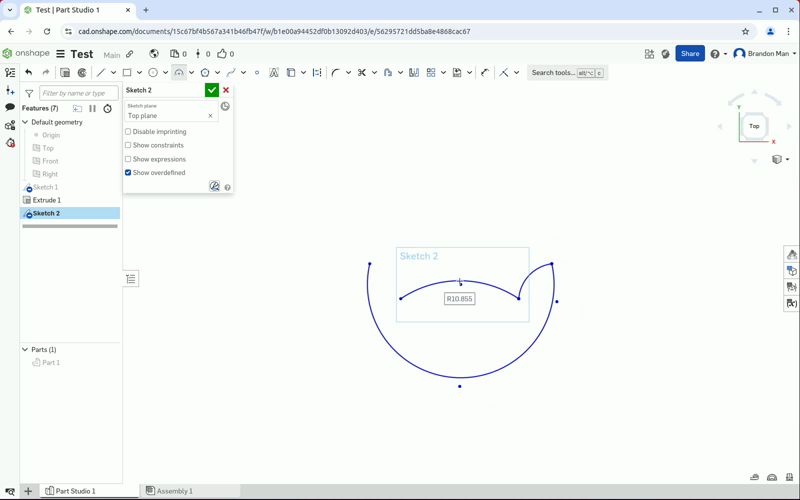
scroll(-6)
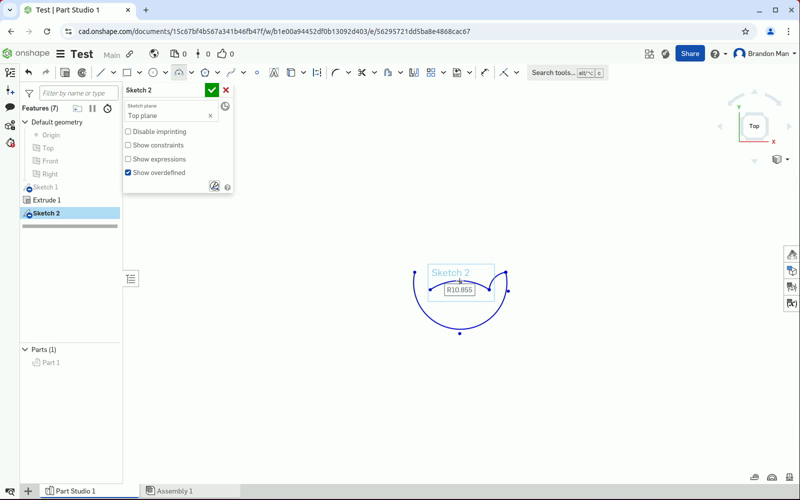
key_up(shift)
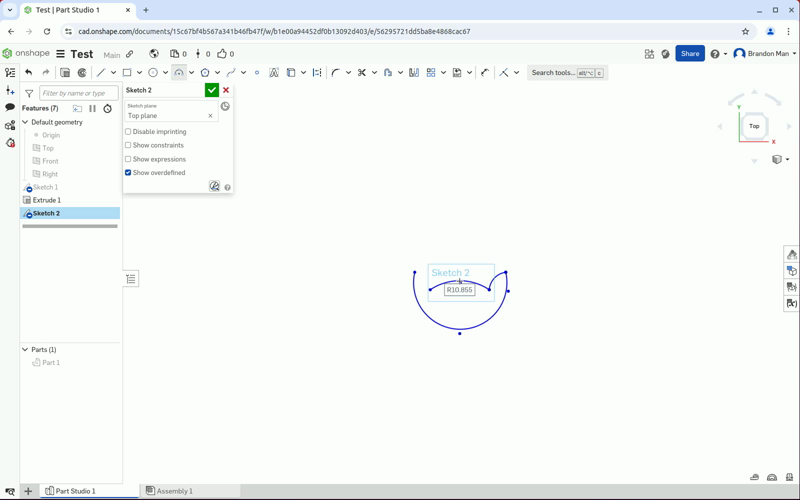
mouse_move(430, 289)
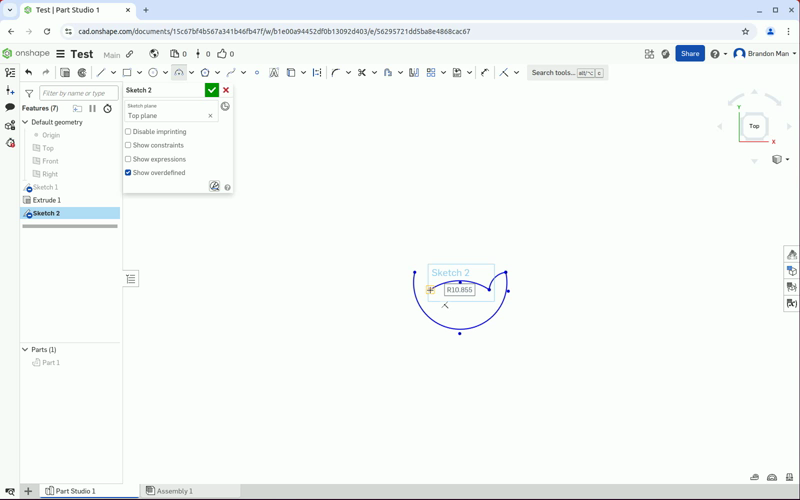
click(430, 289)
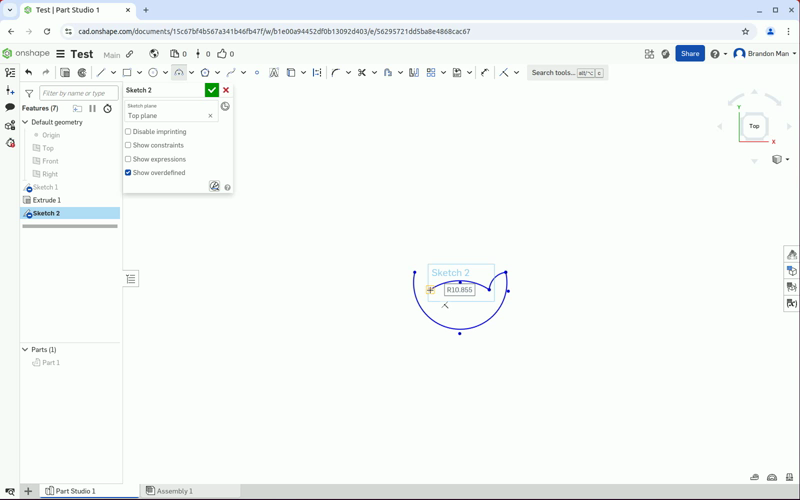
mouse_move(414, 272)
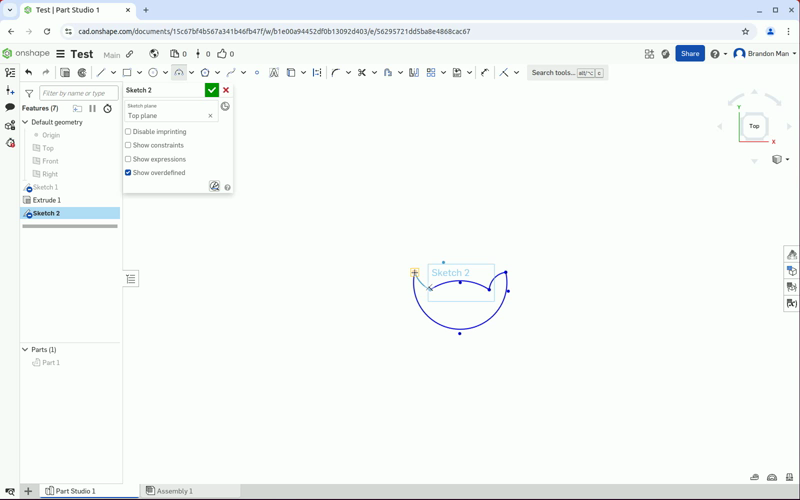
click(414, 272)
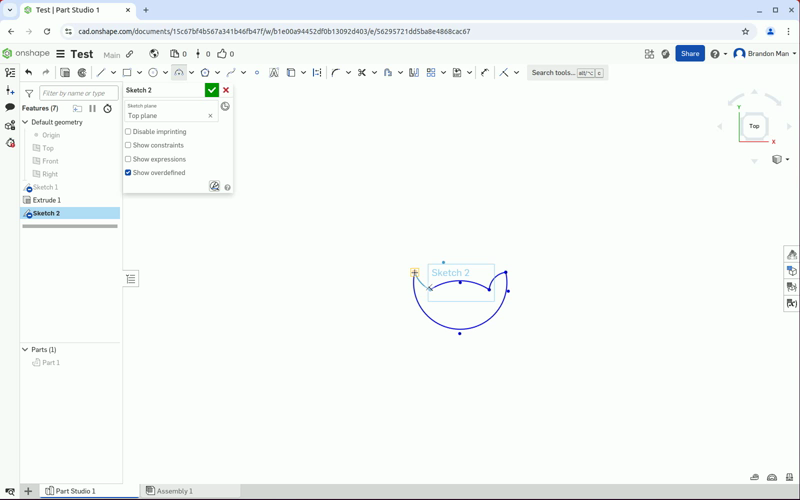
key_down(shift)
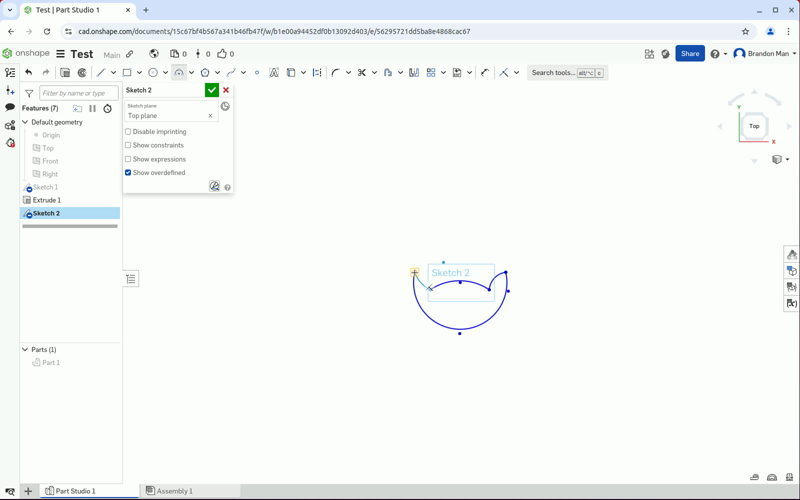
mouse_move(426, 278)
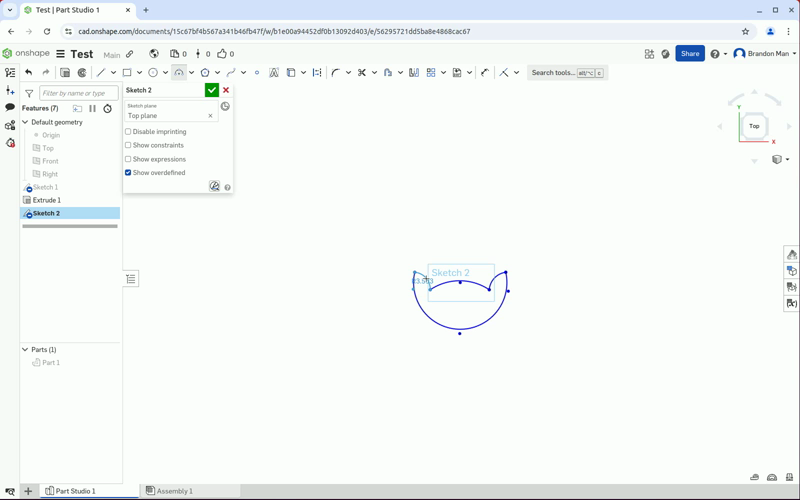
click(426, 278)
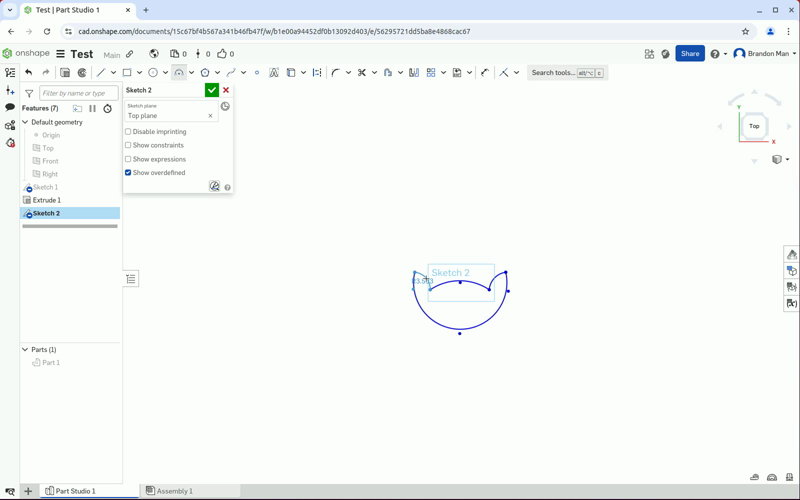
key_up(shift)
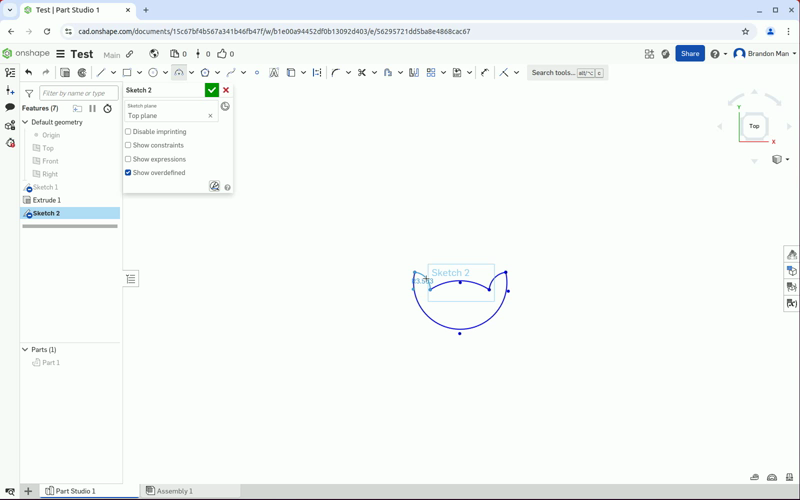
key(esc)
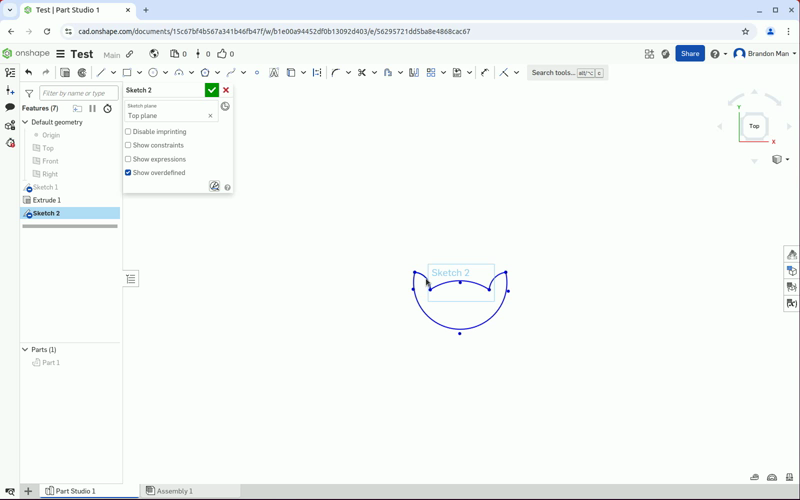
mouse_move(447, 310)
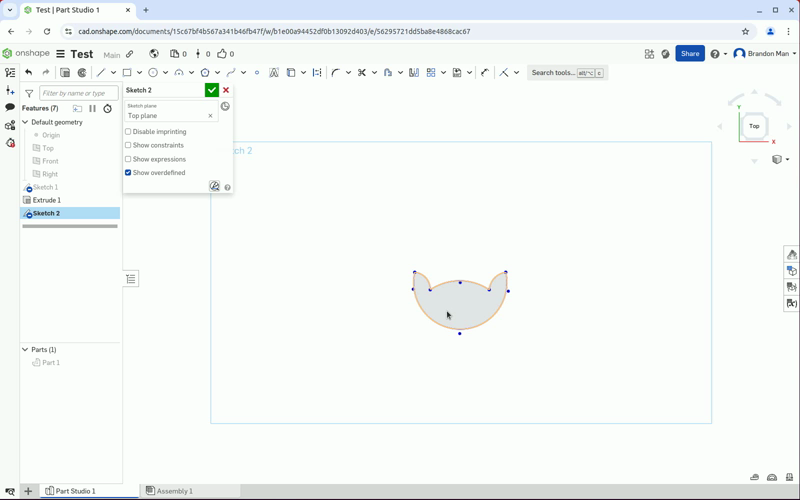
click(447, 310)
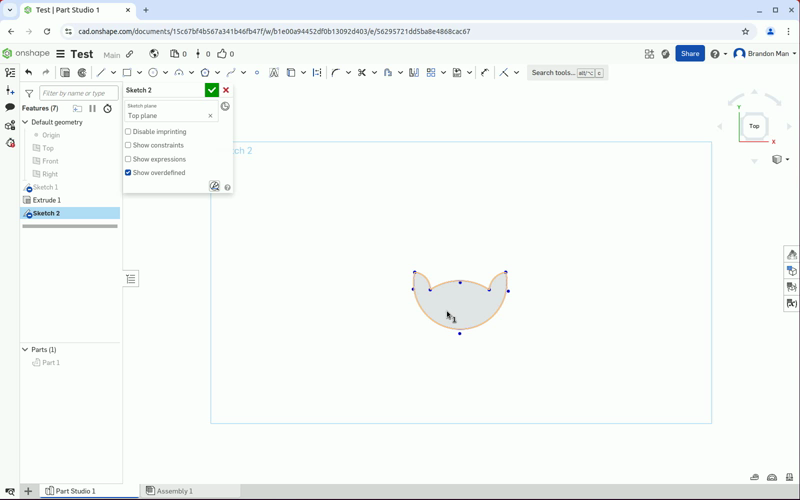
mouse_move(73, 352)
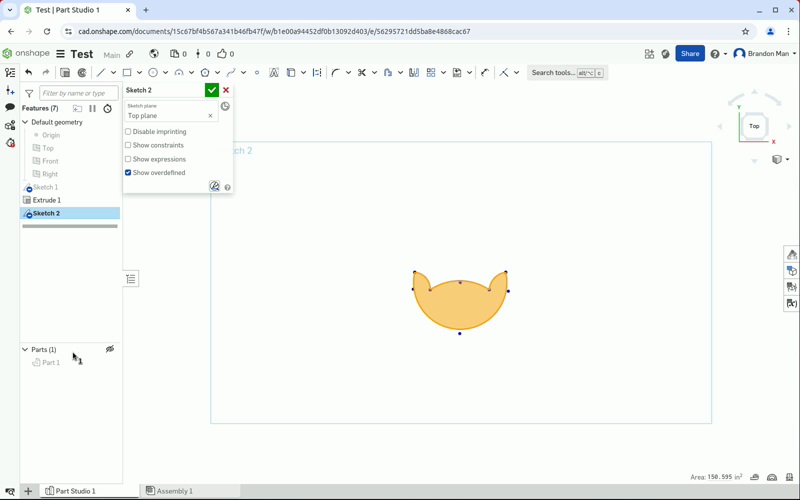
key(shift+y)
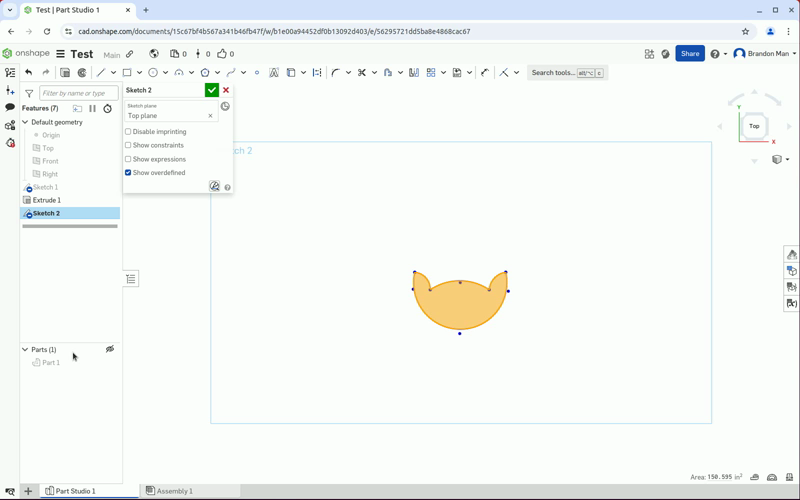
key(shift+e)
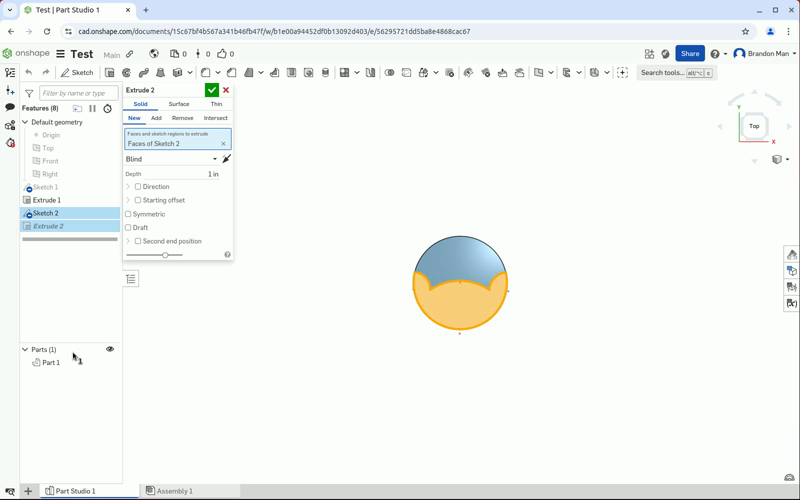
mouse_move(143, 106)
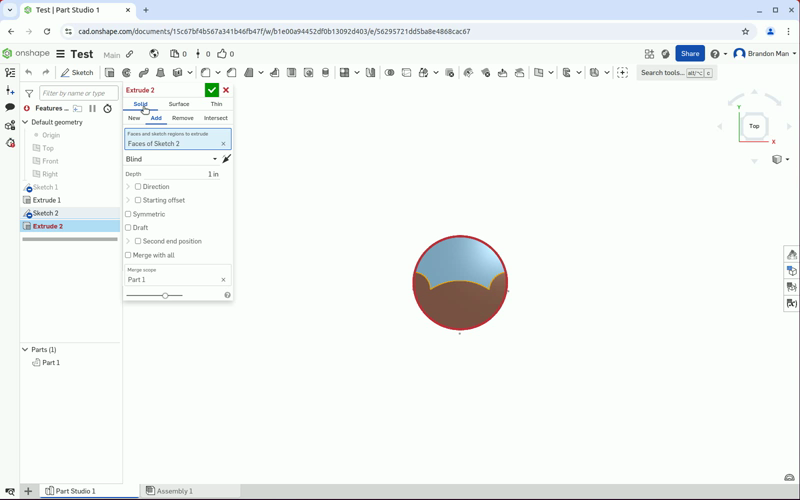
click(143, 106)
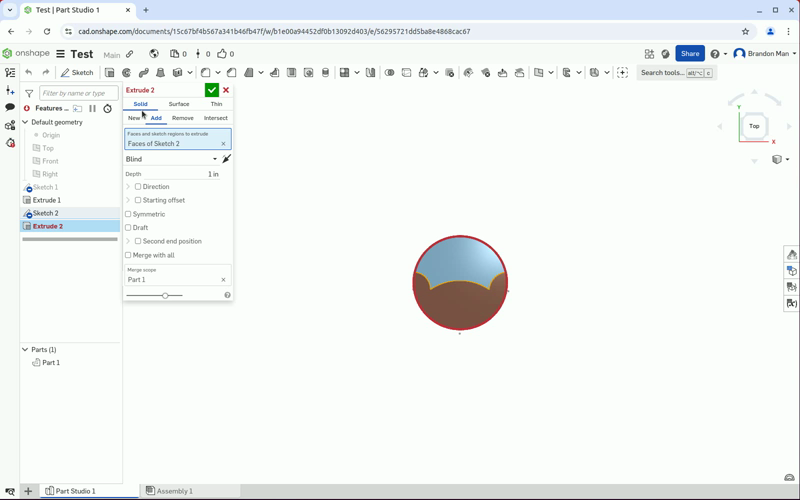
mouse_move(137, 120)
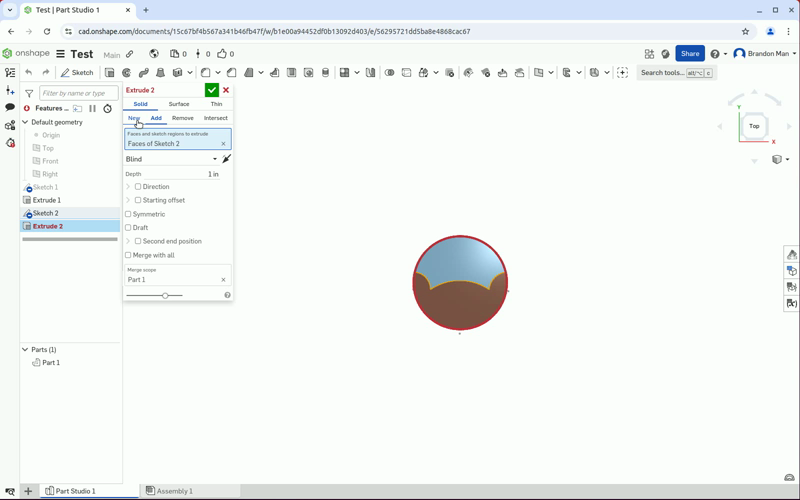
click(137, 120)
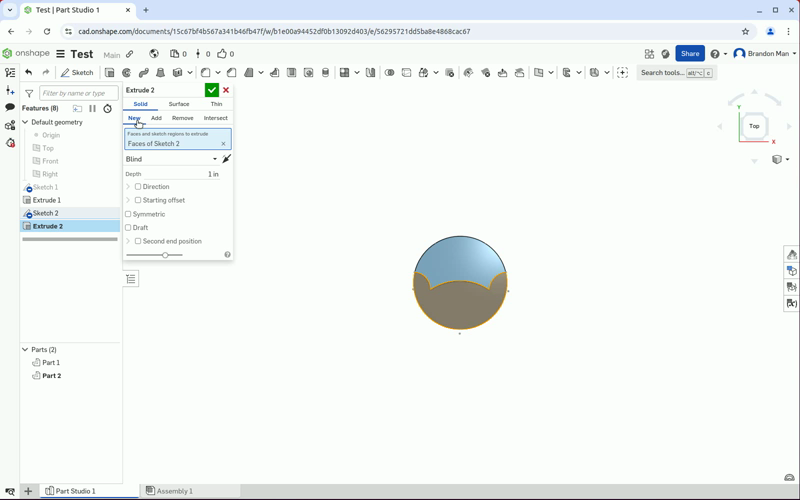
key(tab, 4)
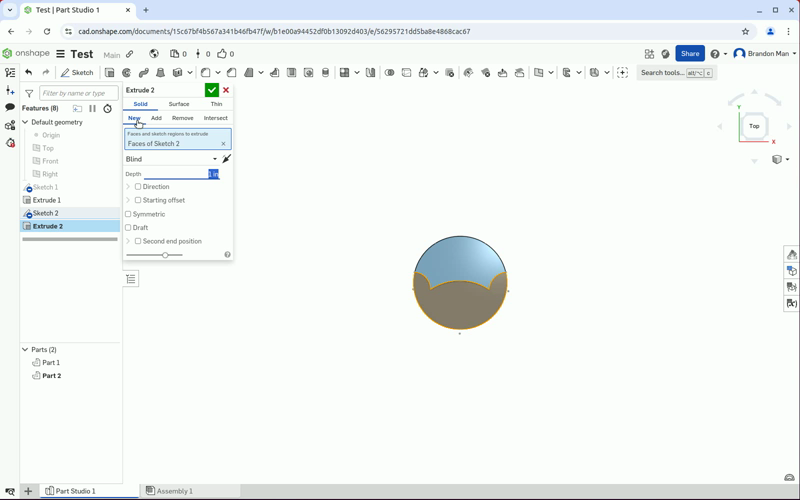
text(2.407)
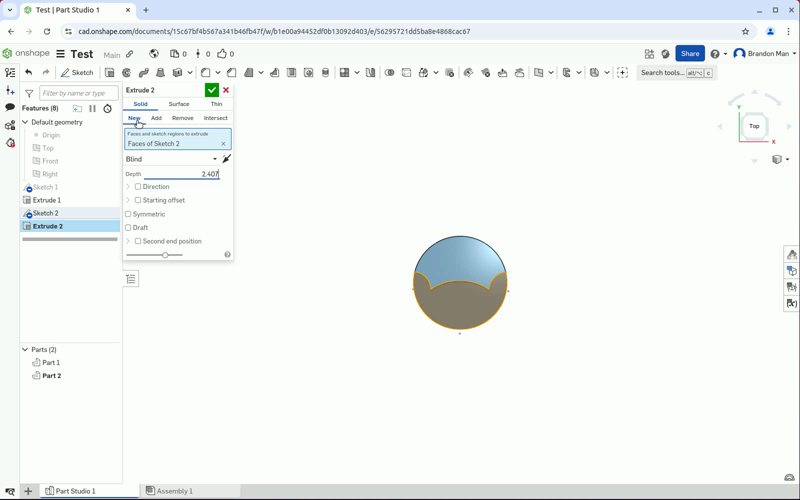
key(enter)
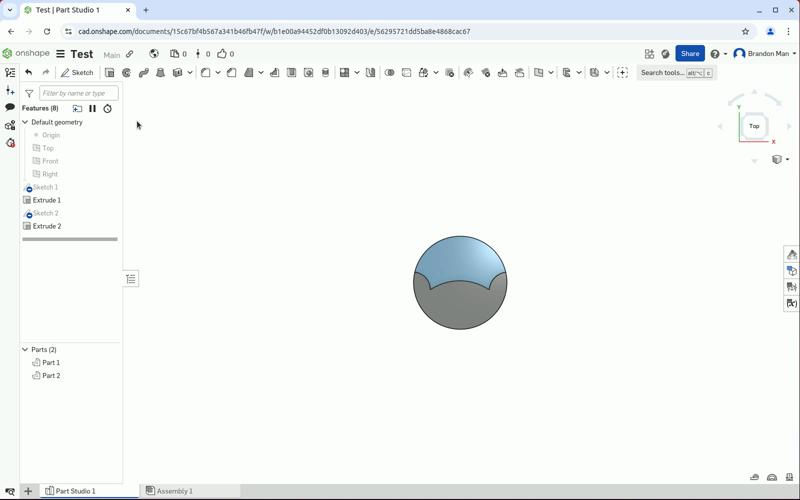
key(shift+h)
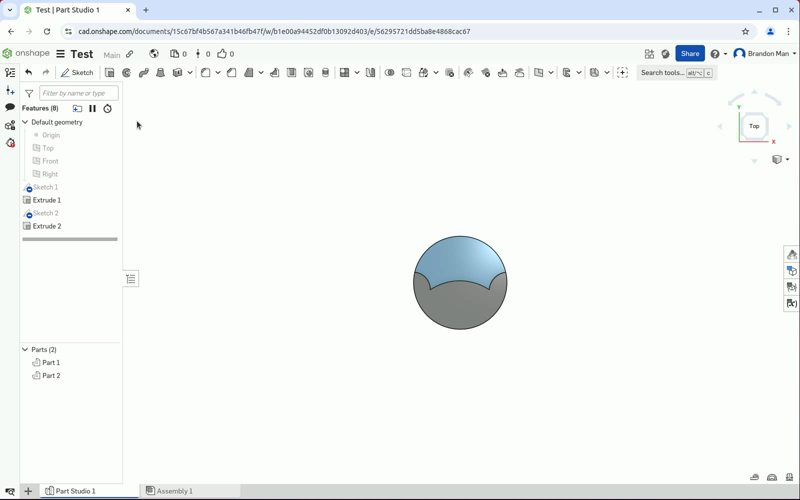
key(shift+h)
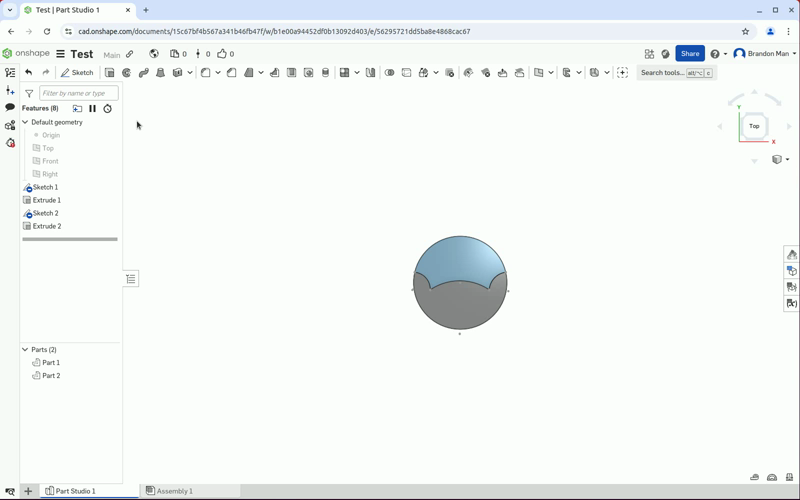
key(shift+7)
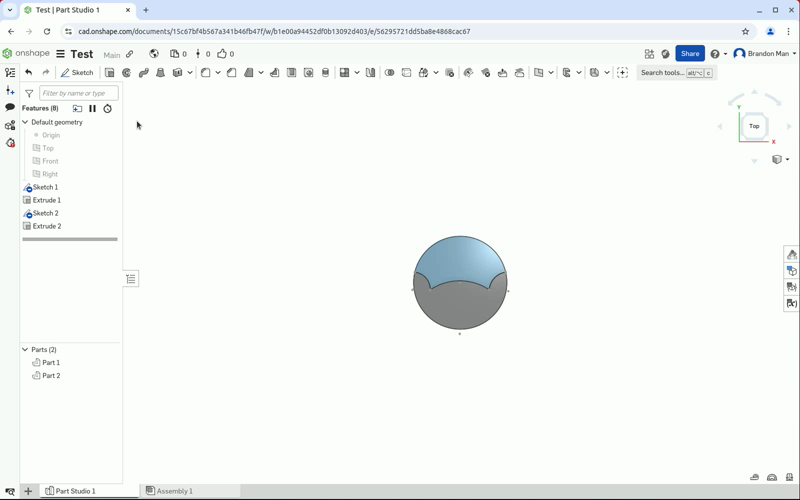
key(up, 3)
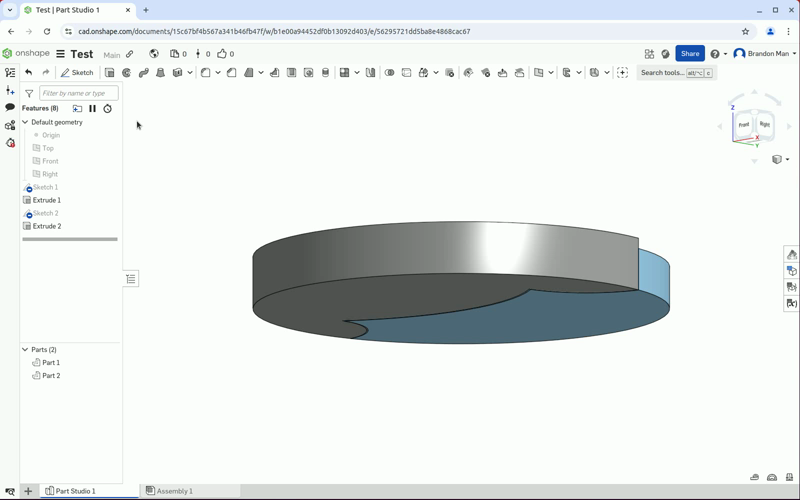
key(left, 3)
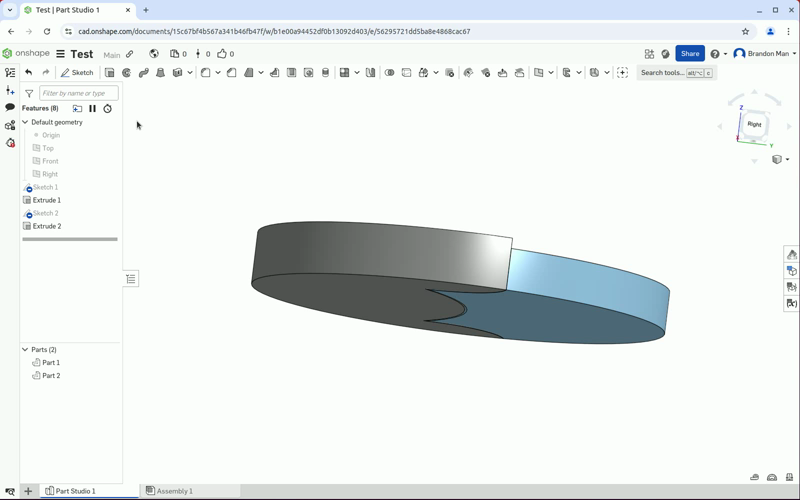
key(right, 3)
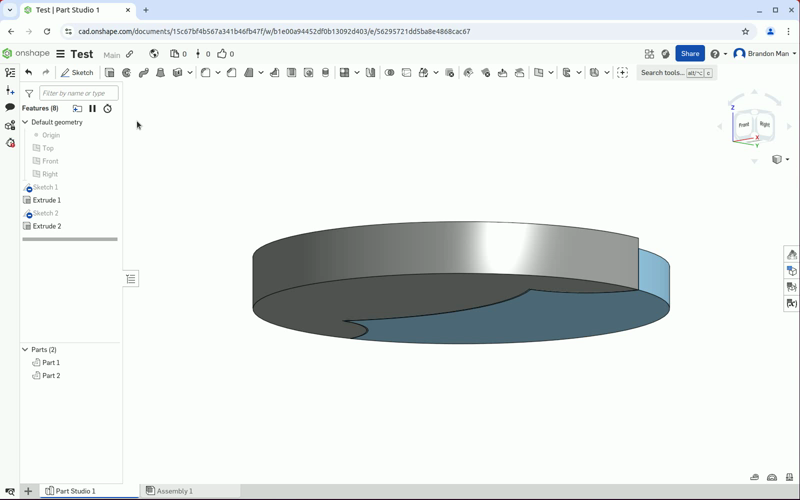
key(down, 3)
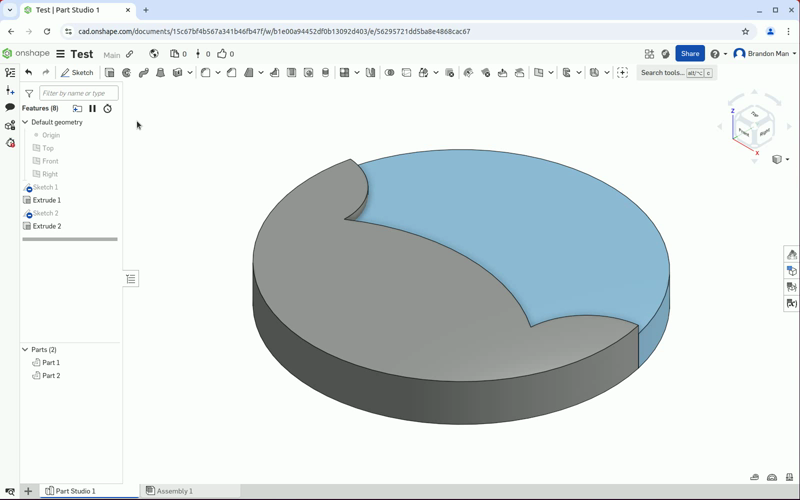
mouse_move(73, 189)
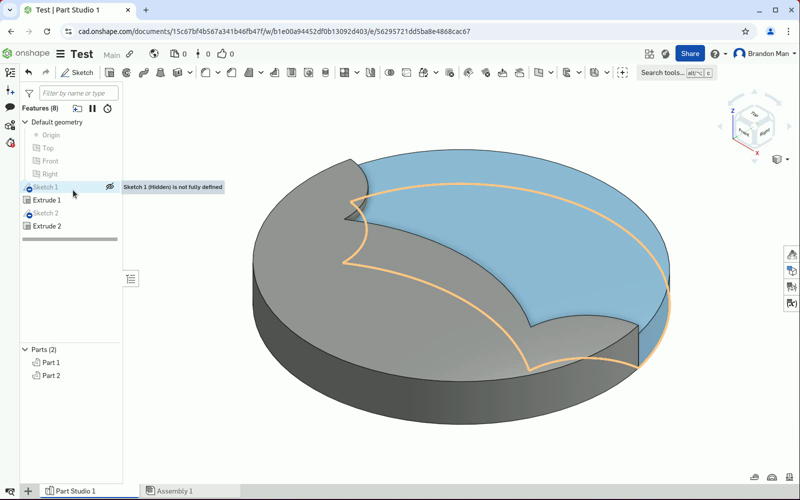
click(73, 189)